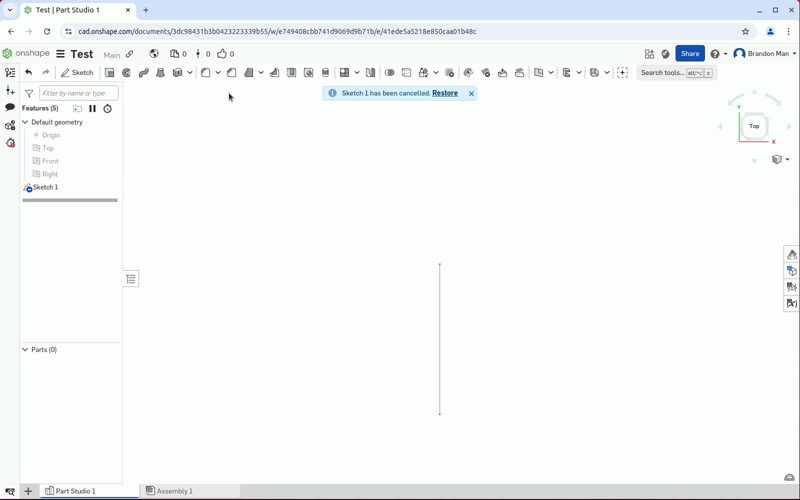
key(shift+h)
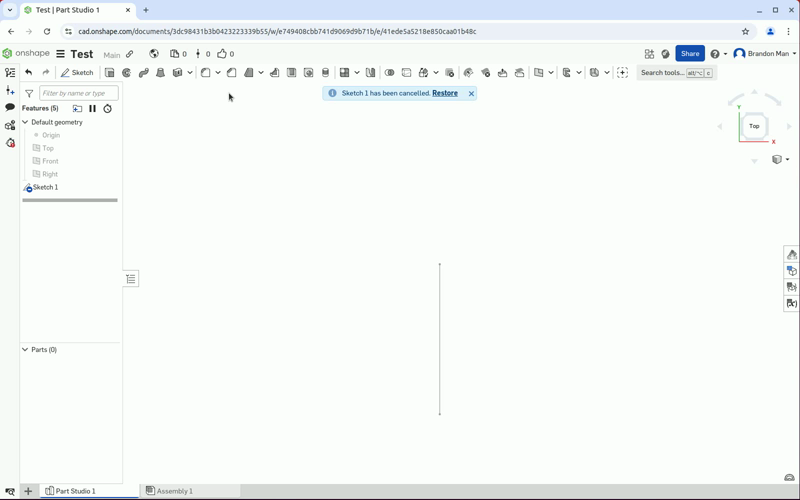
key(shift+s)
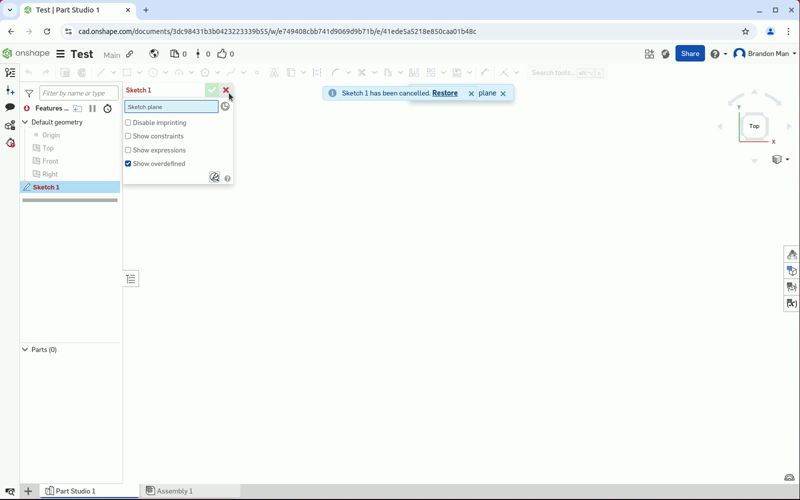
mouse_move(73, 150)
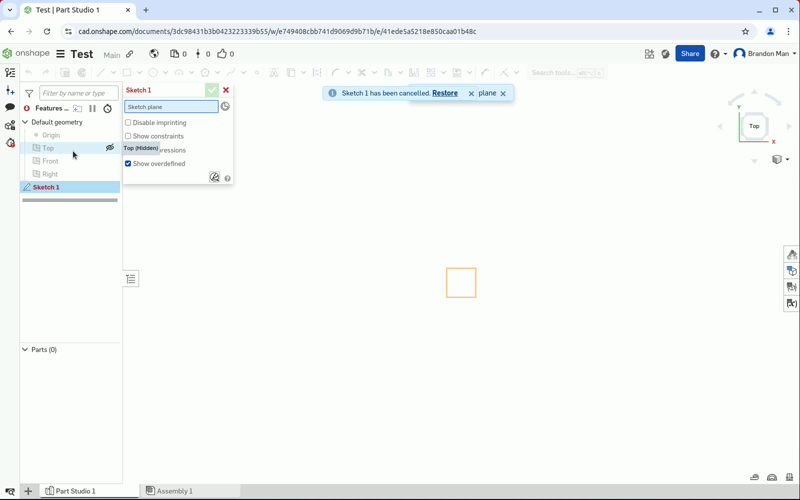
click(73, 150)
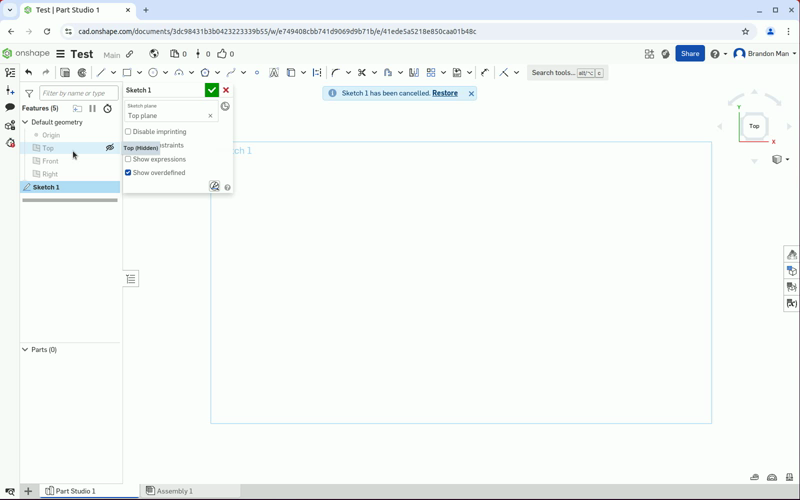
mouse_move(73, 352)
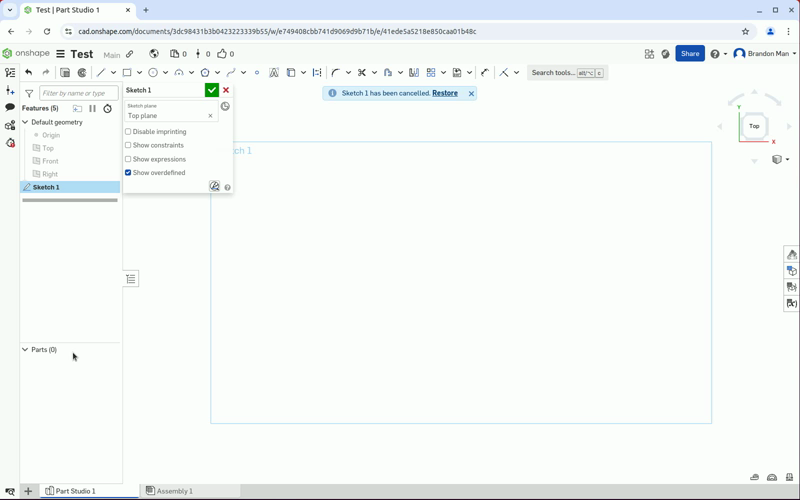
key(y)
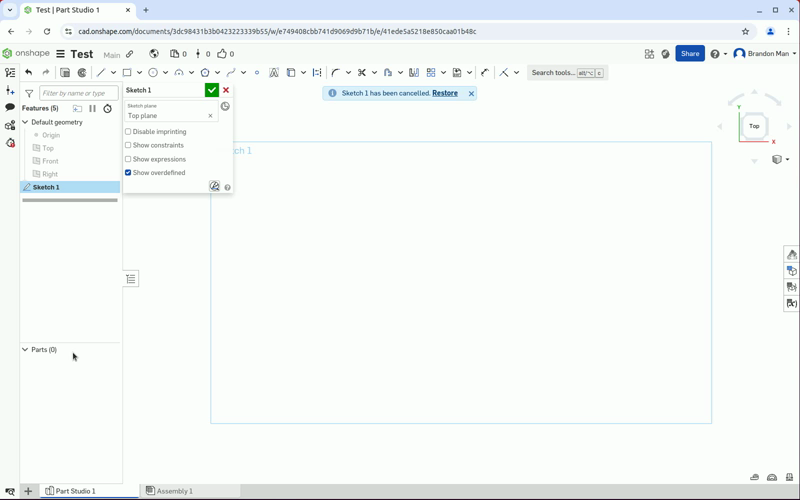
key(c)
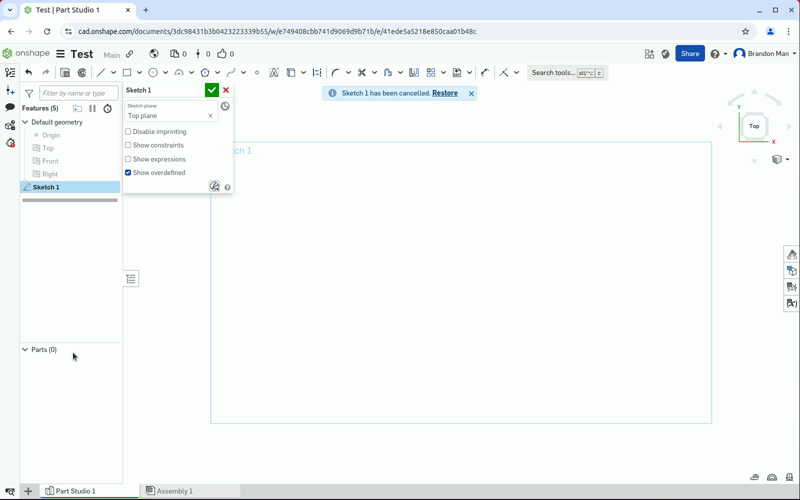
key_down(shift)
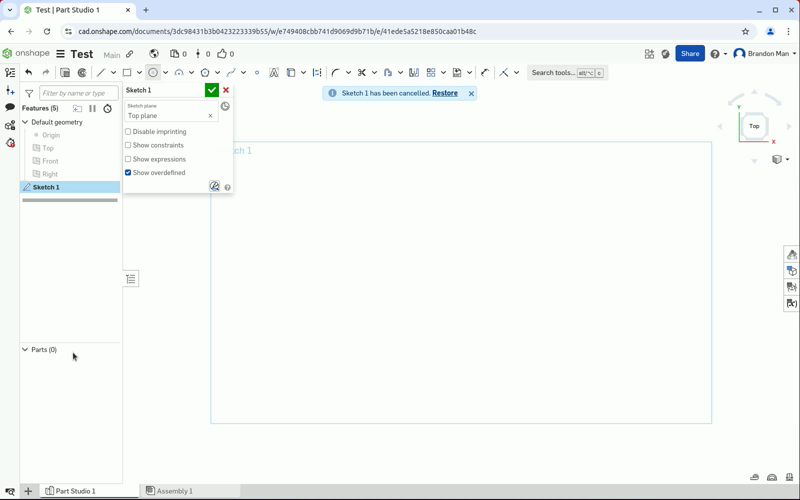
mouse_move(461, 282)
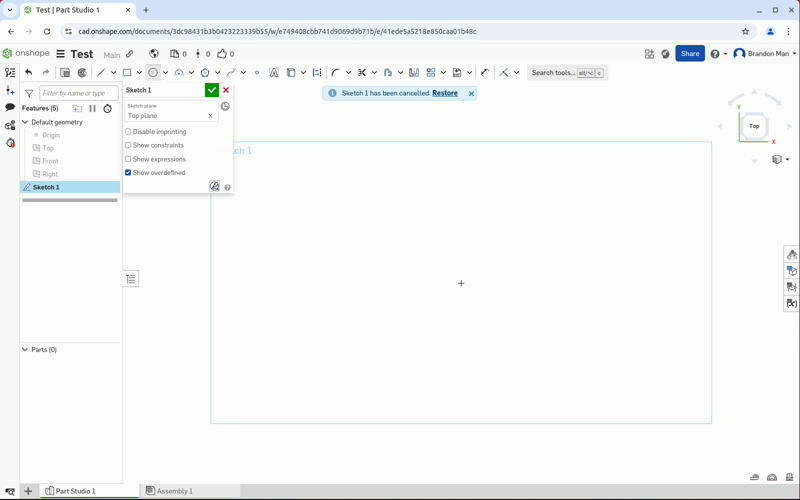
click(461, 282)
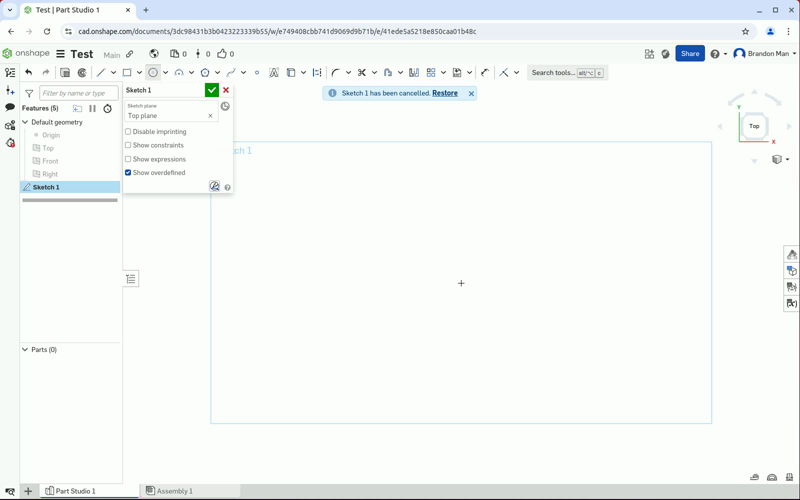
key_up(shift)
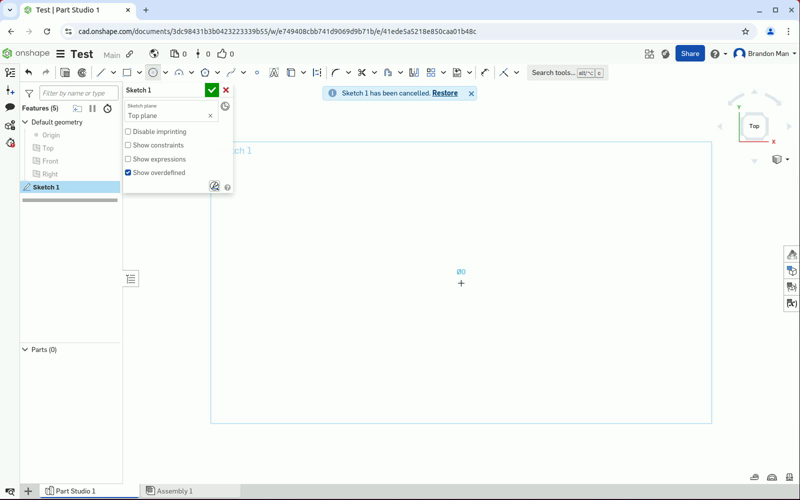
mouse_move(539, 282)
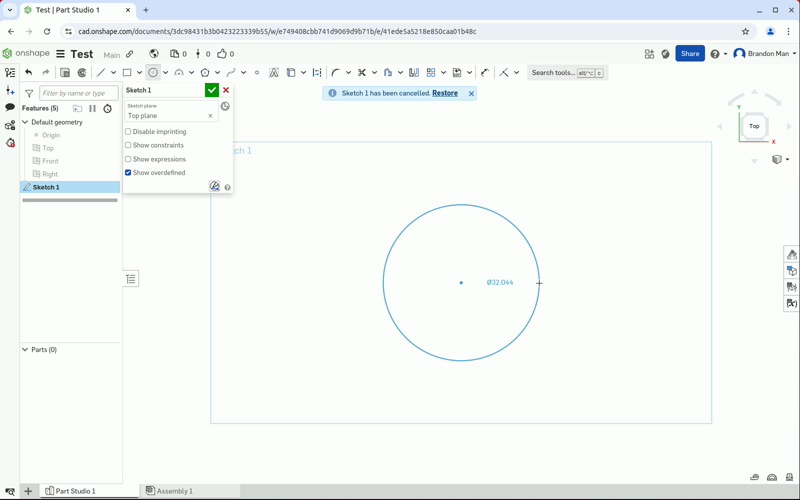
click(539, 282)
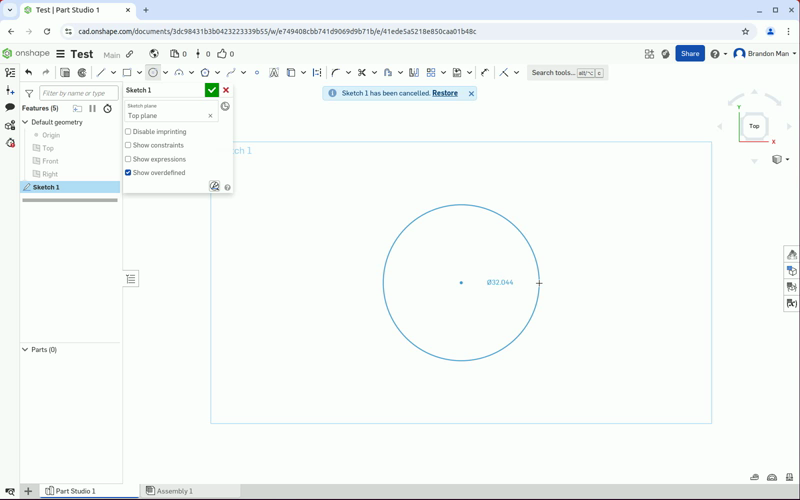
key(esc)
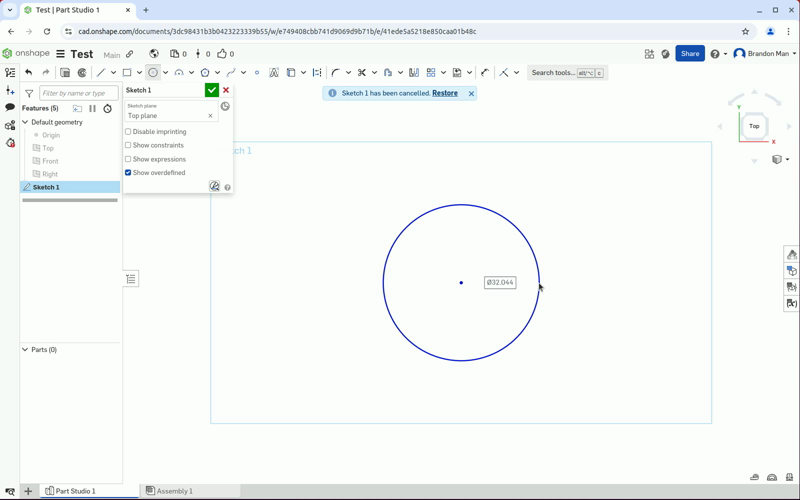
mouse_move(449, 229)
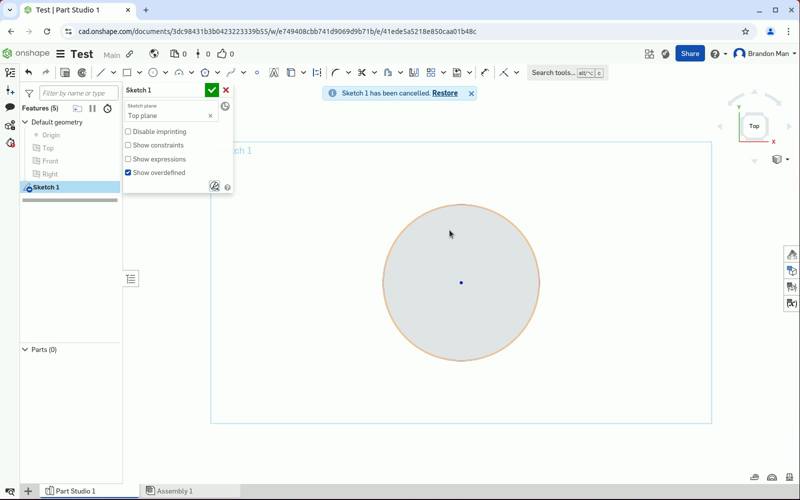
click(449, 229)
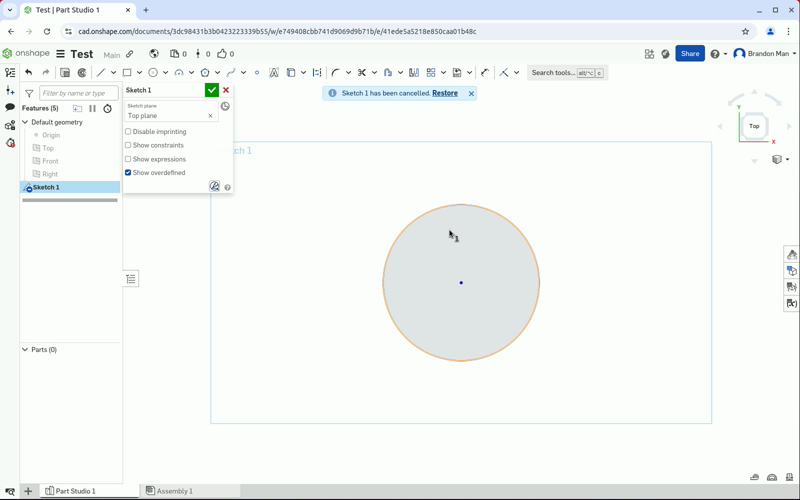
mouse_move(73, 352)
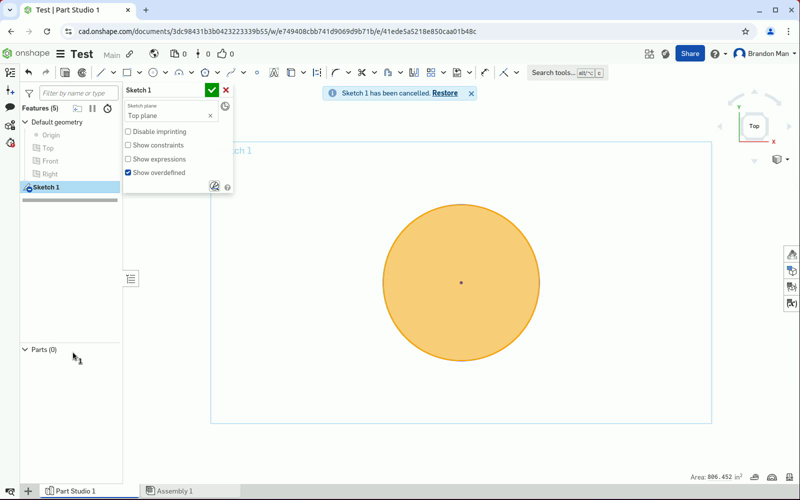
key(shift+y)
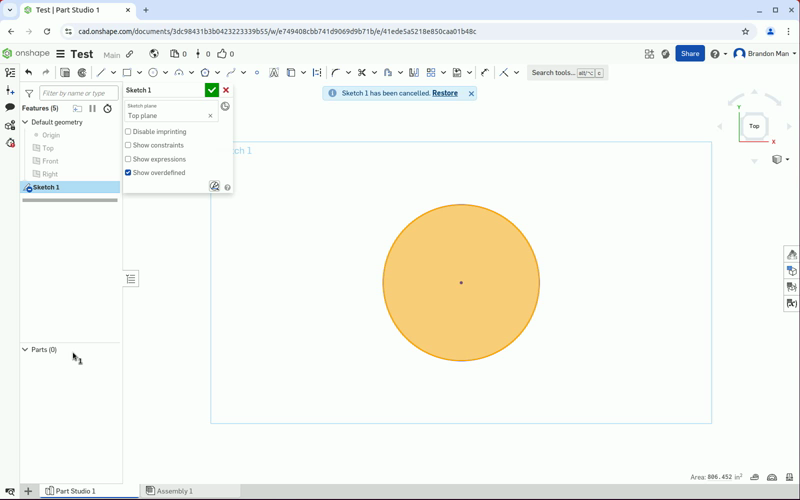
key(shift+e)
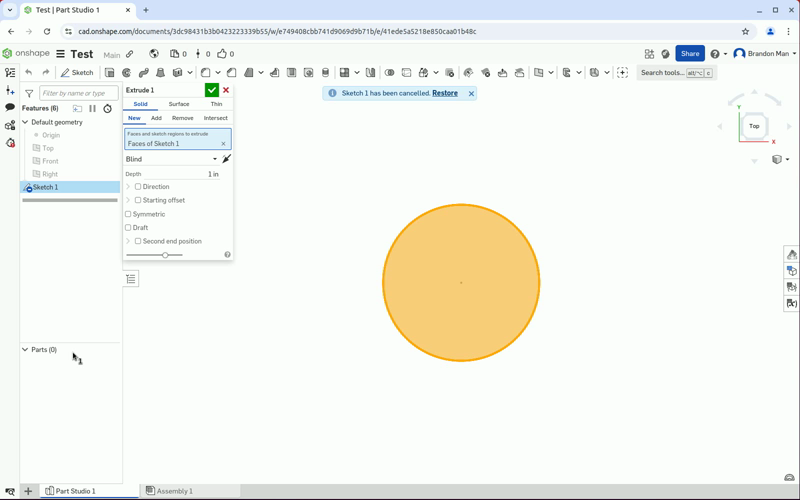
mouse_move(143, 106)
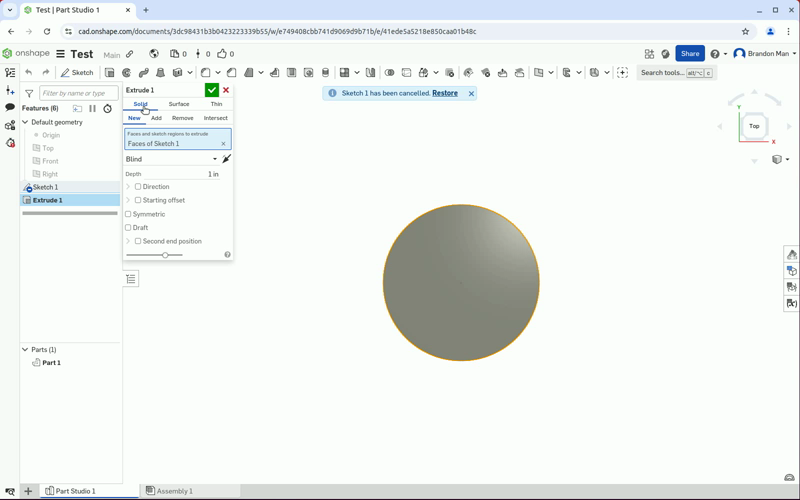
click(143, 106)
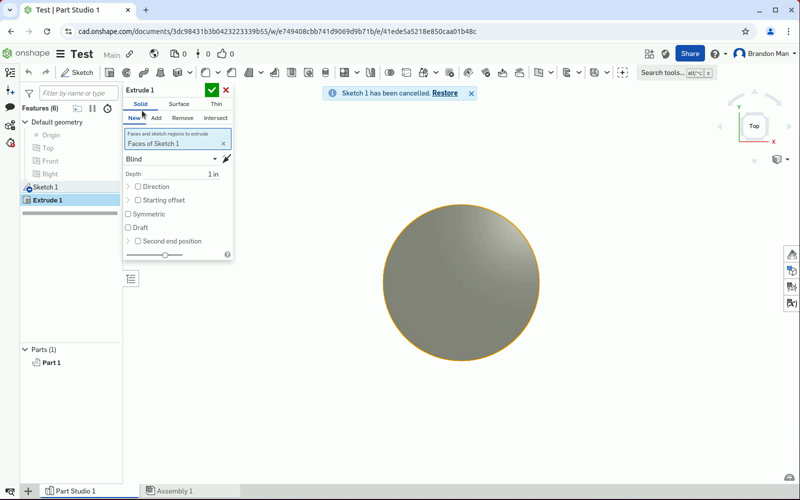
mouse_move(137, 120)
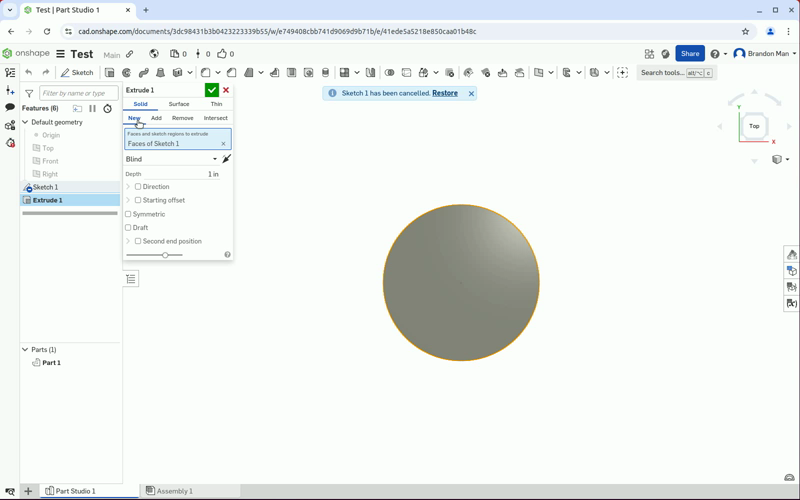
click(137, 120)
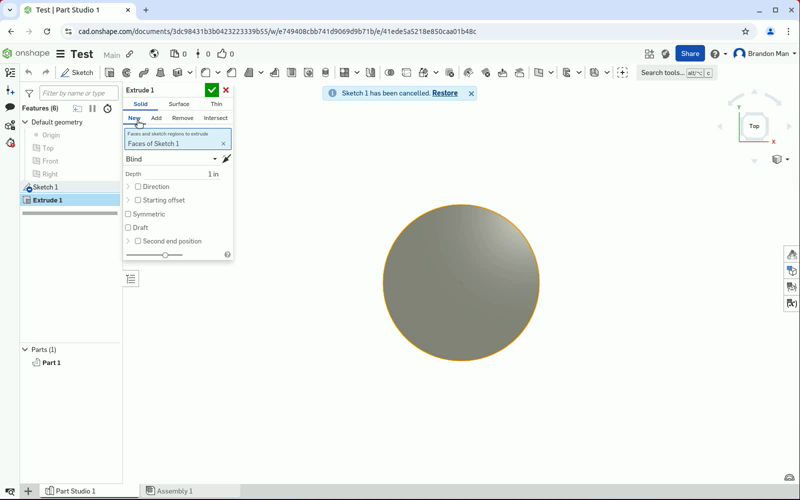
key(tab, 4)
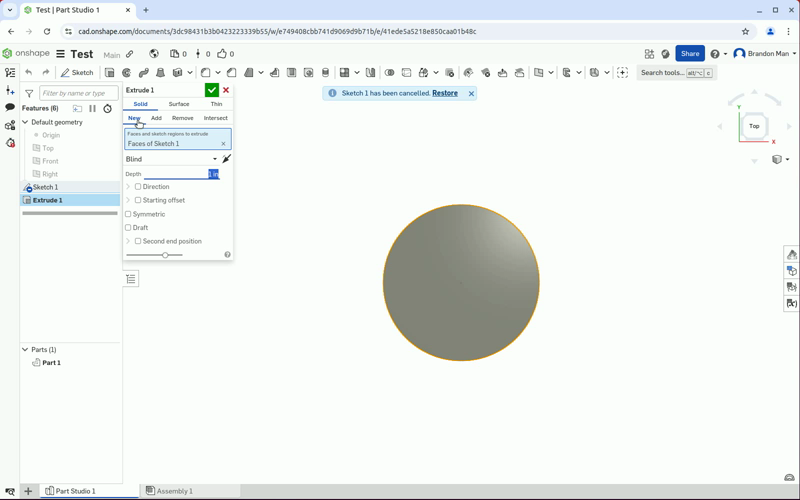
text(23.108)
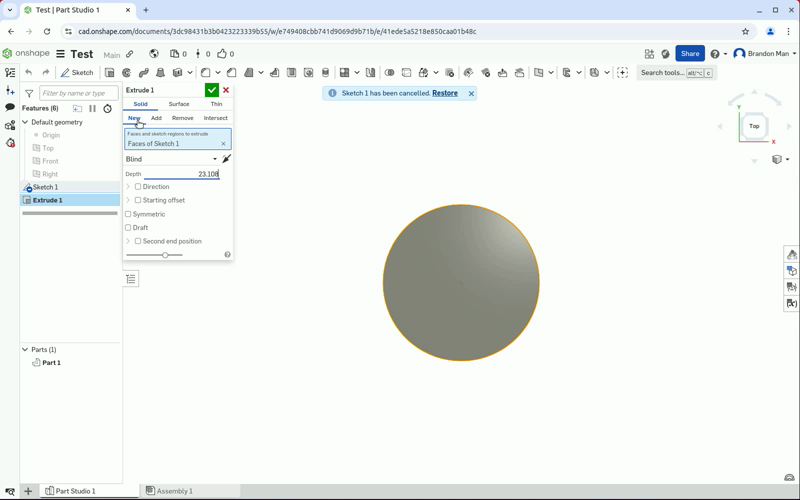
key(enter)
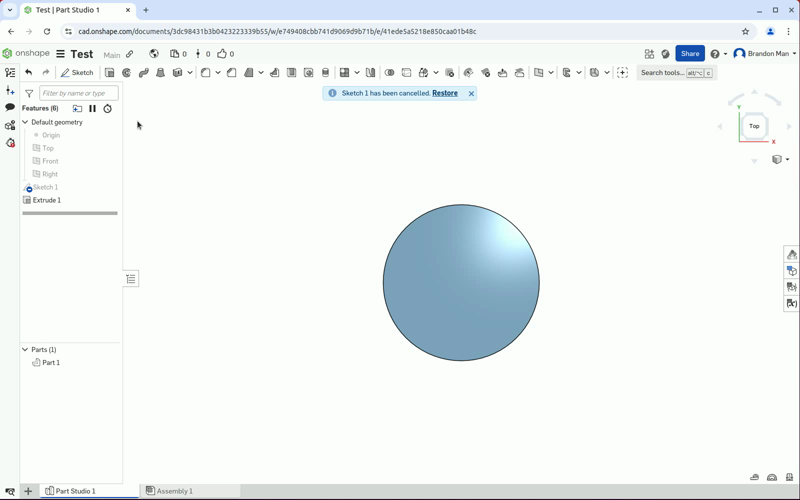
key(shift+h)
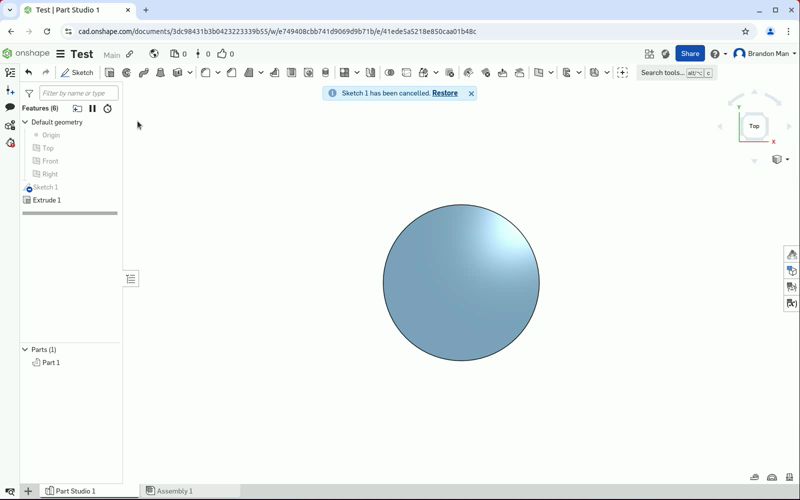
key(shift+h)
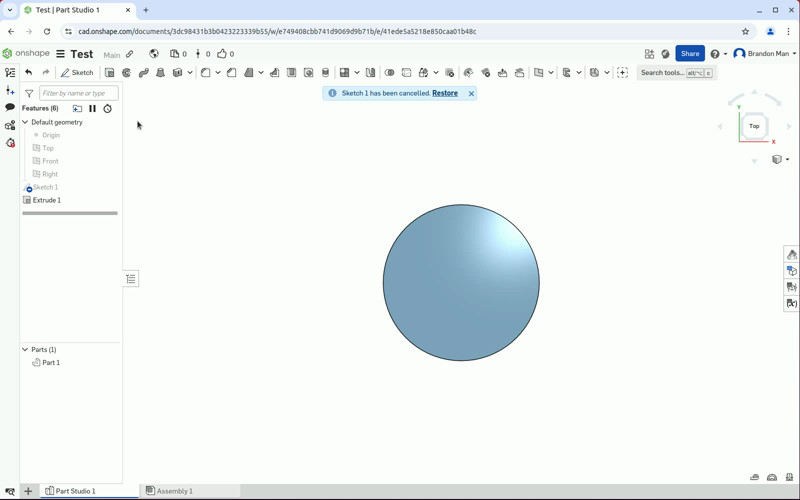
mouse_move(73, 189)
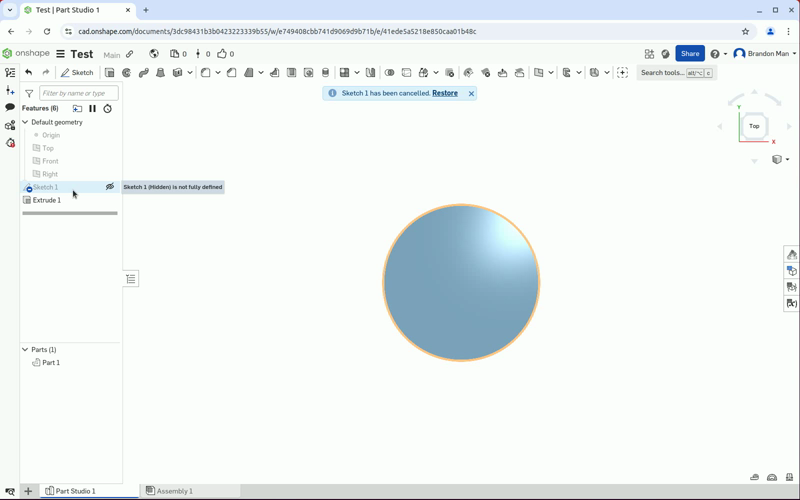
click(73, 189)
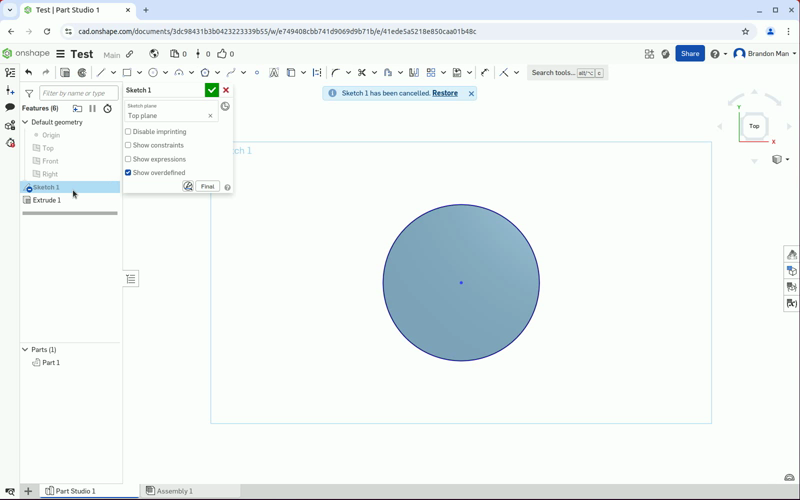
mouse_move(229, 92)
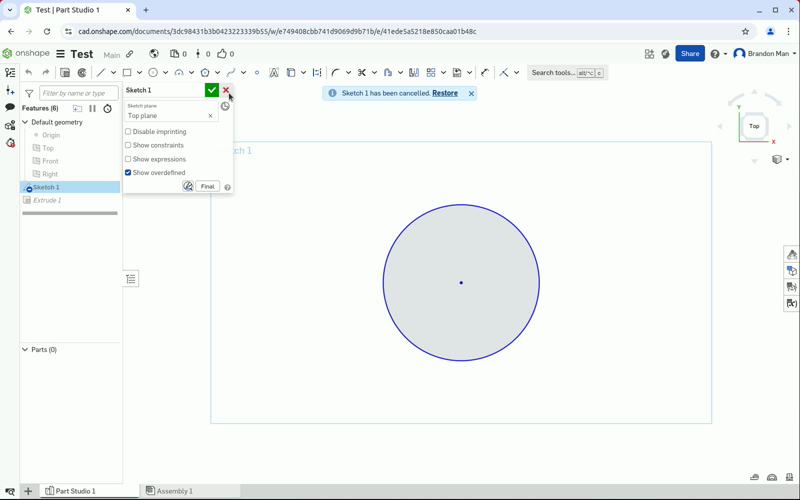
click(229, 92)
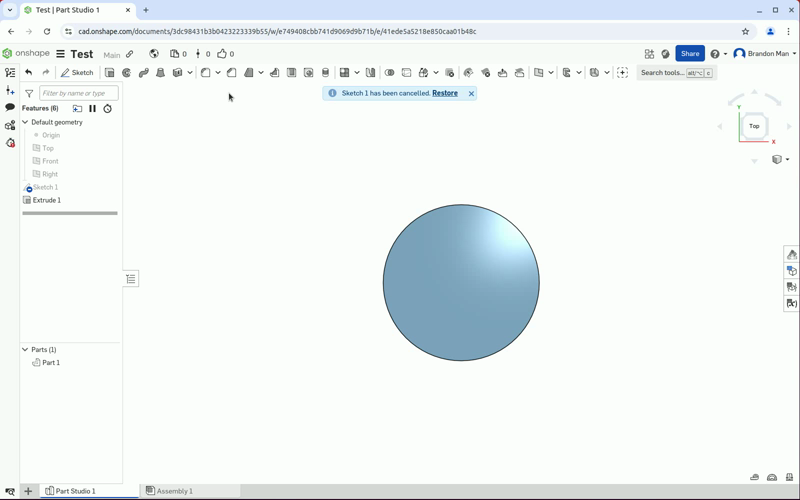
mouse_move(73, 352)
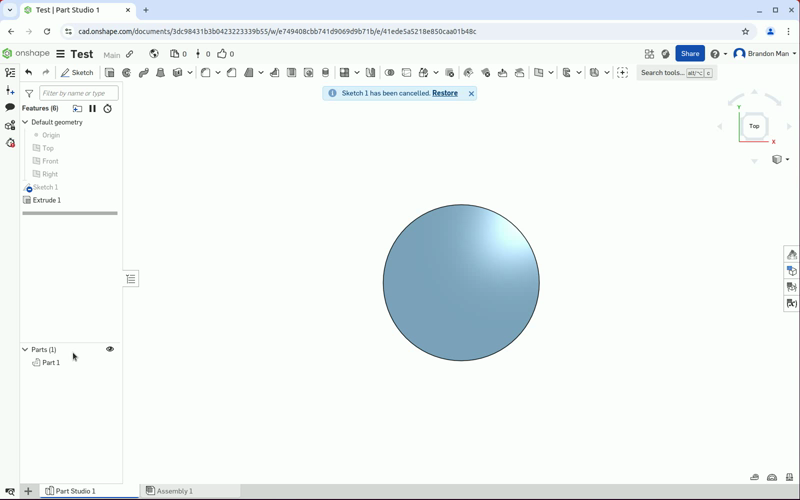
key(y)
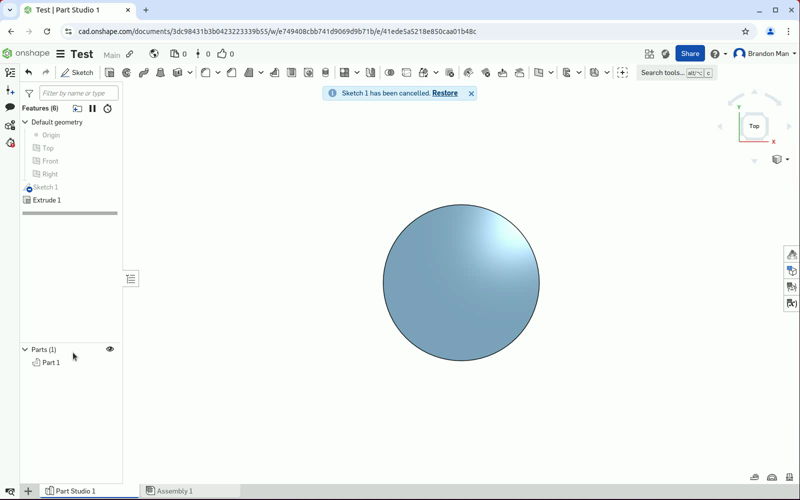
key(shift+p)
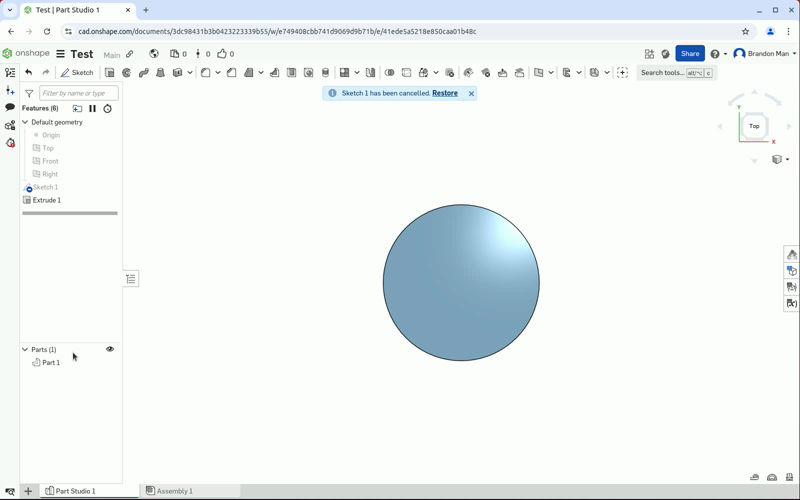
key(space)
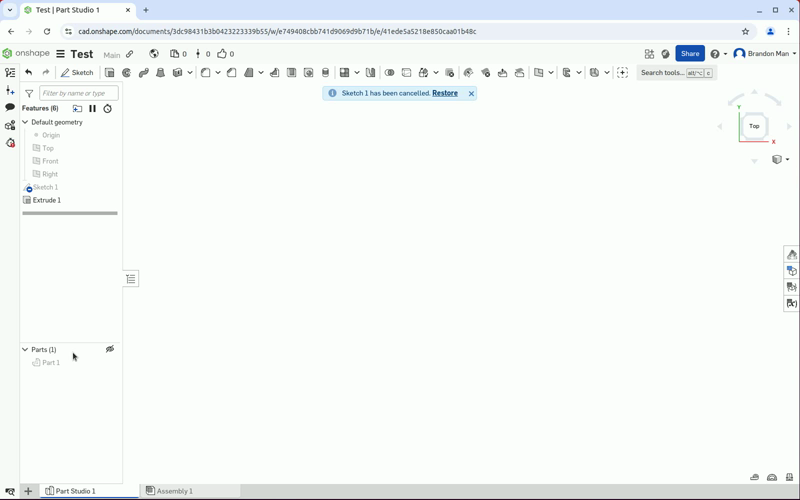
key_down(shift)
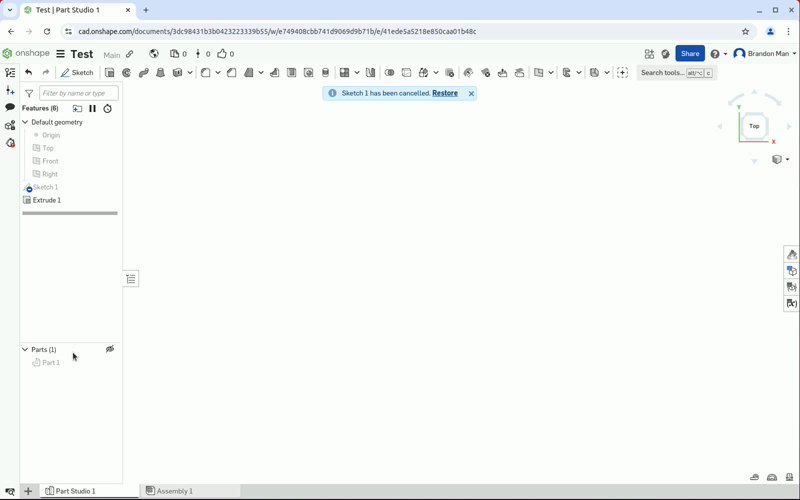
key(up)
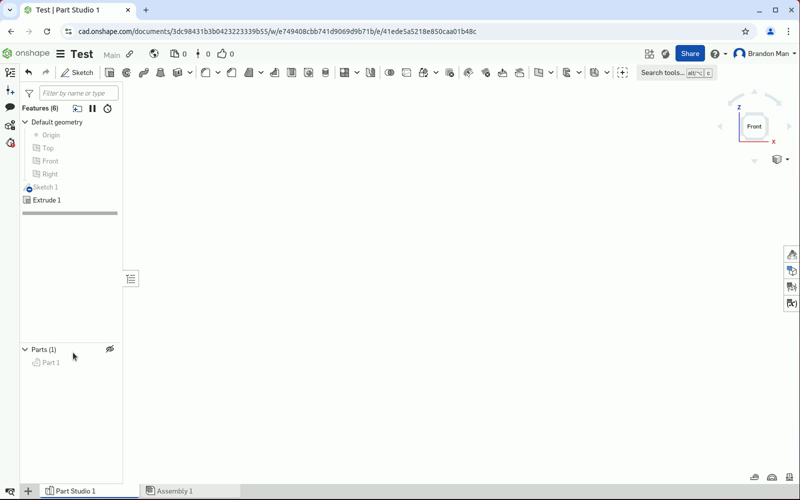
key_up(shift)
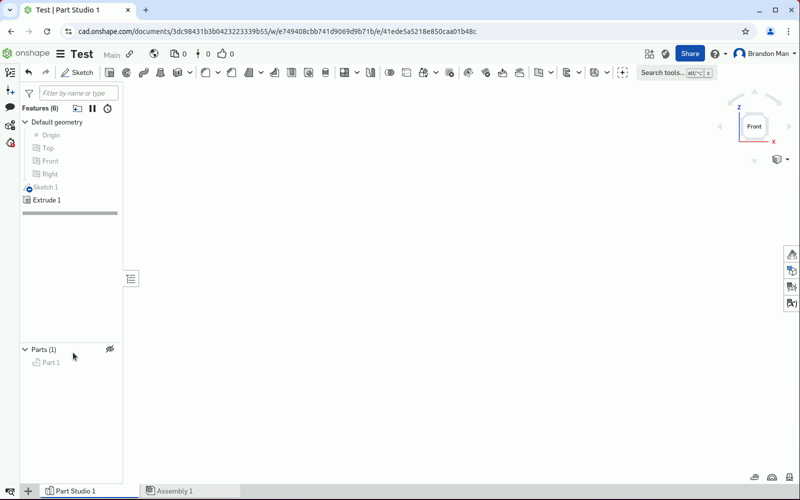
key(space)
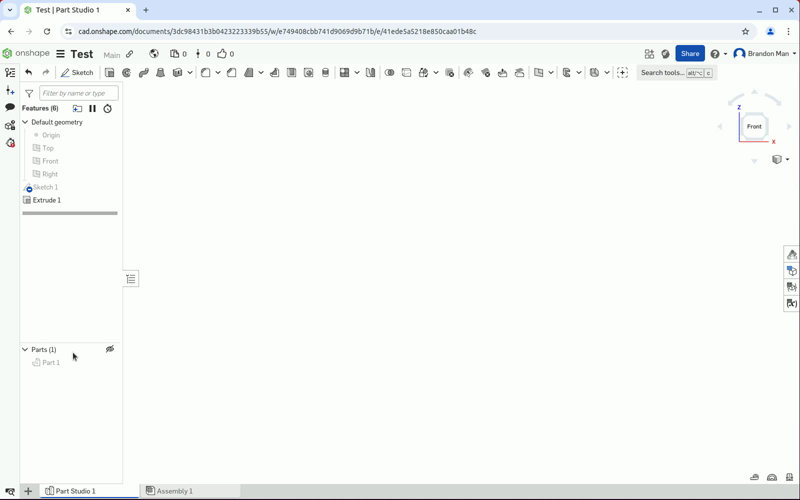
key_down(shift)
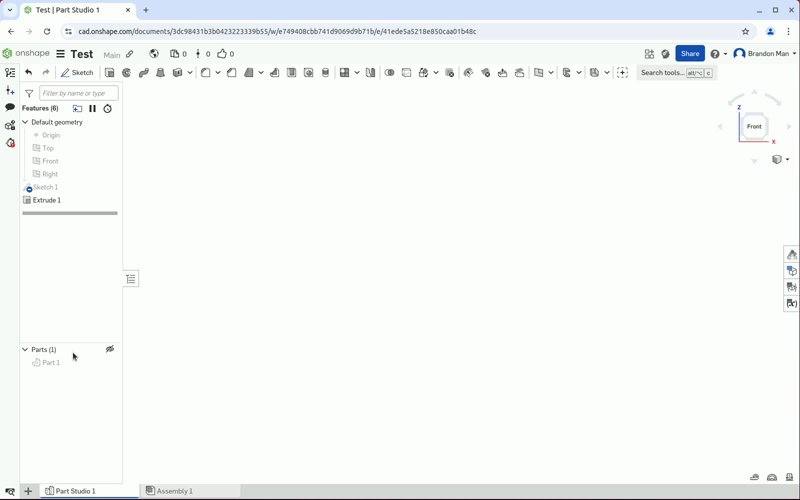
key(left)
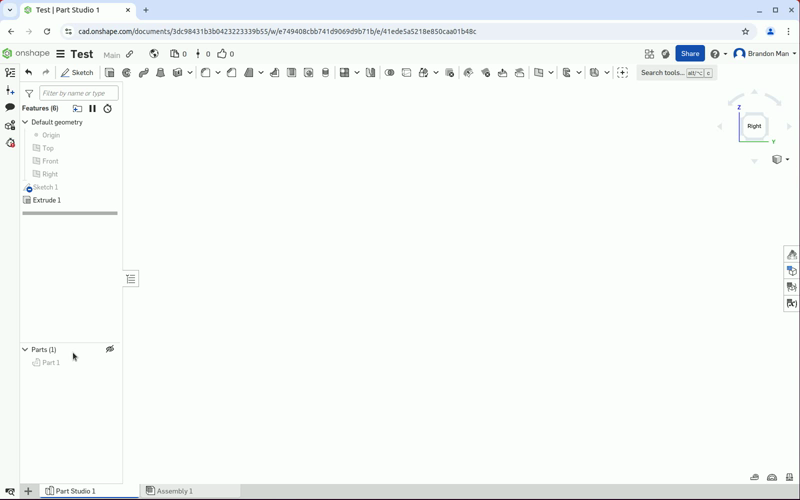
key_up(shift)
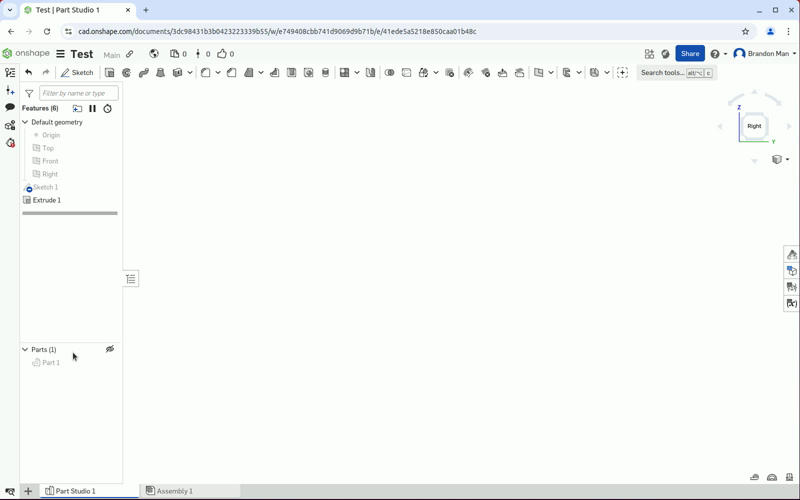
mouse_move(73, 352)
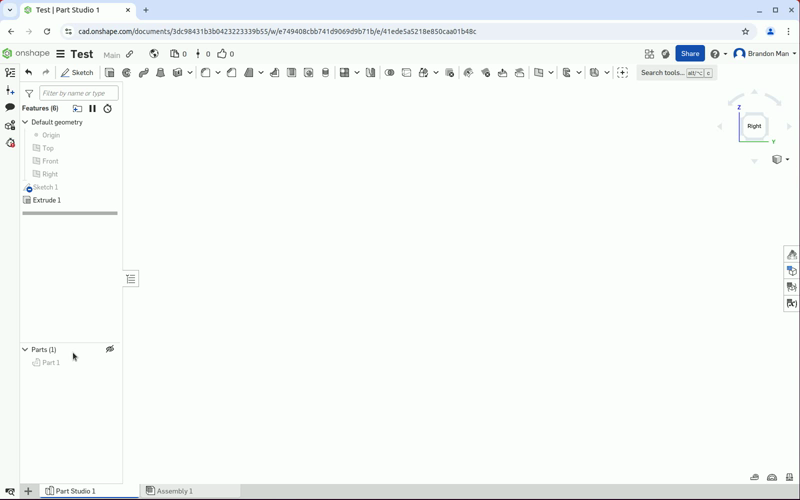
key(shift+y)
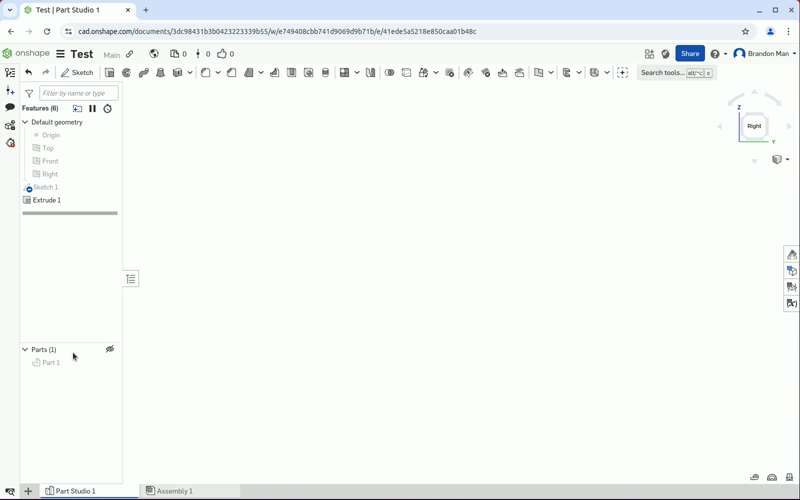
key(shift+s)
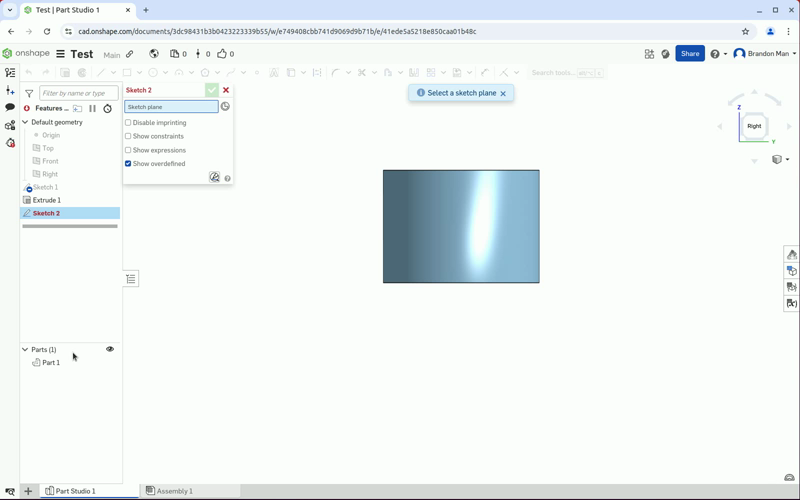
mouse_move(73, 176)
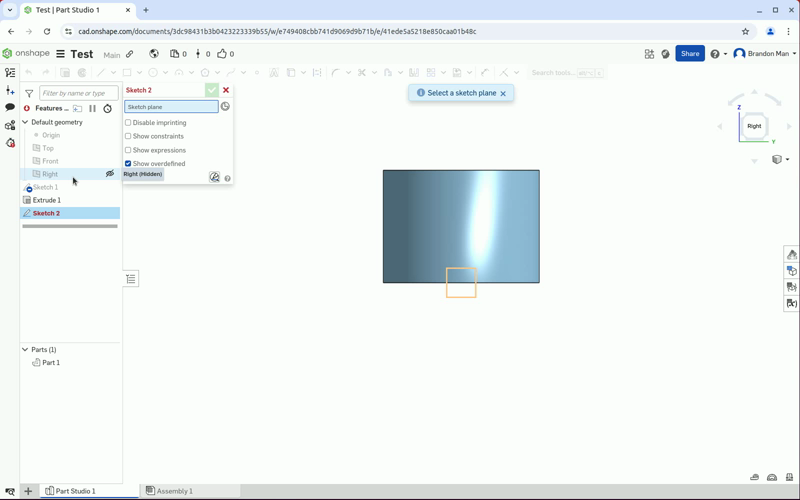
click(73, 176)
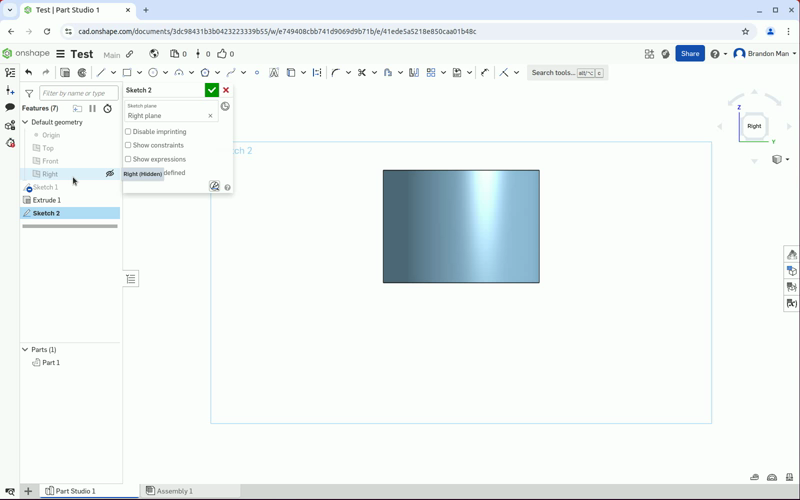
mouse_move(73, 352)
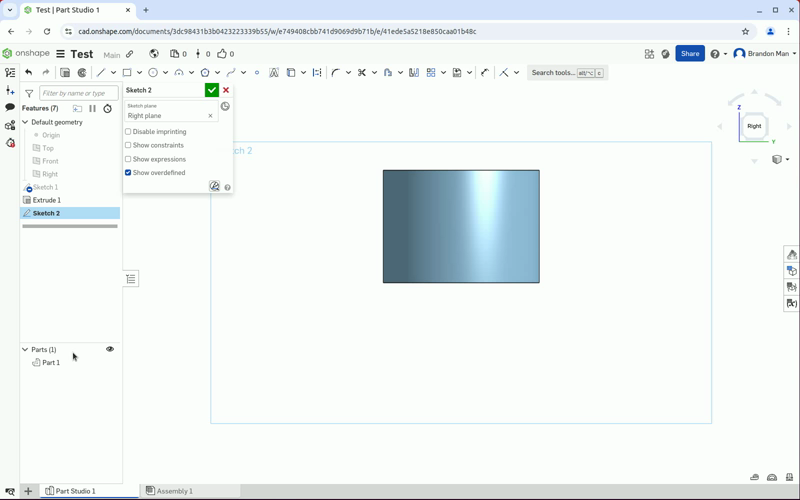
key(y)
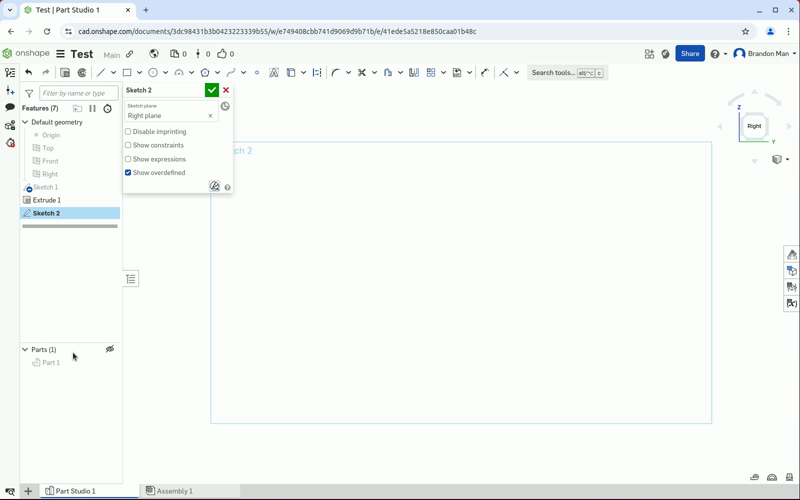
key(l)
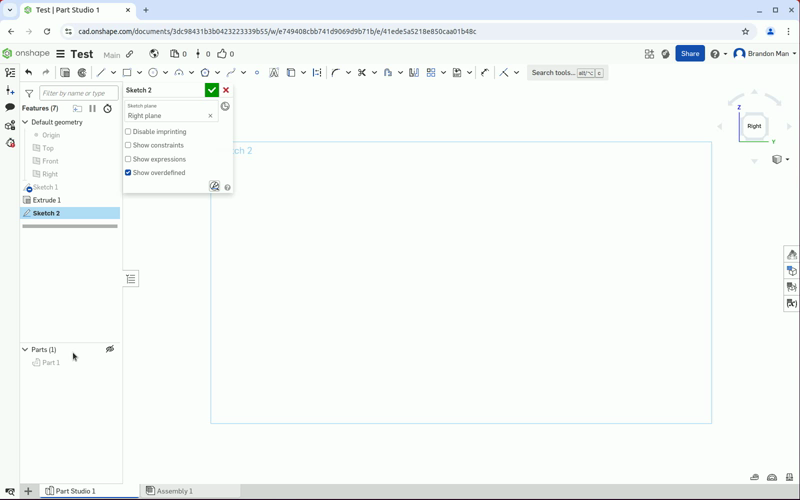
key_down(shift)
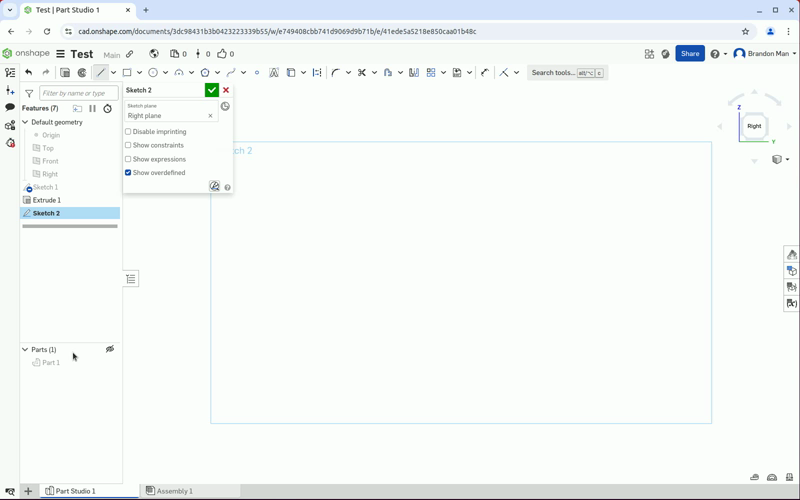
mouse_move(326, 311)
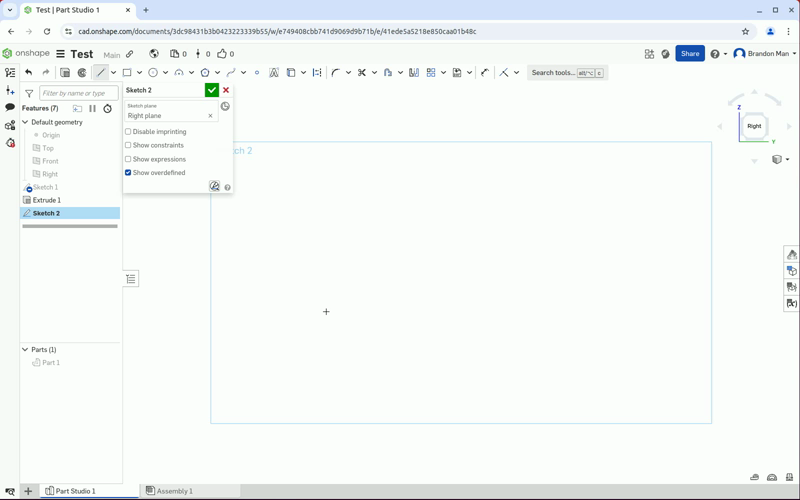
click(326, 311)
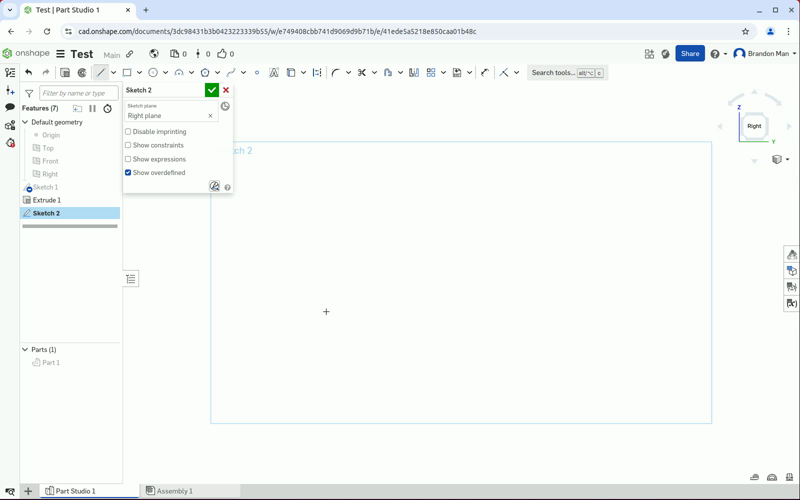
key_up(shift)
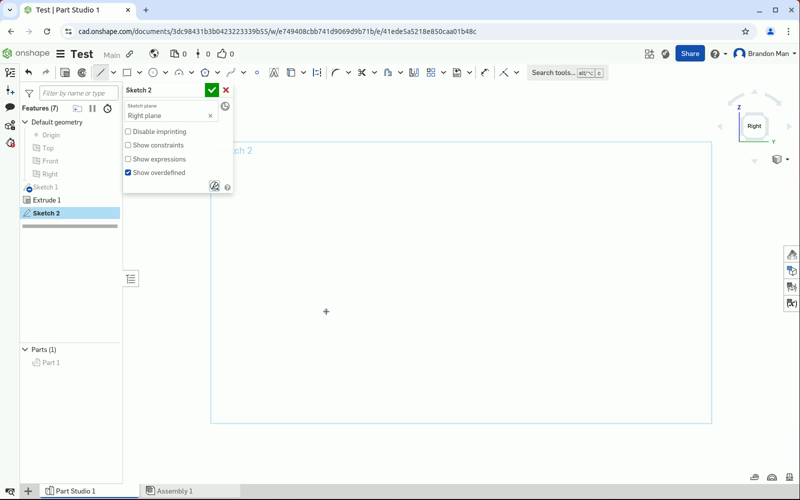
key_down(shift)
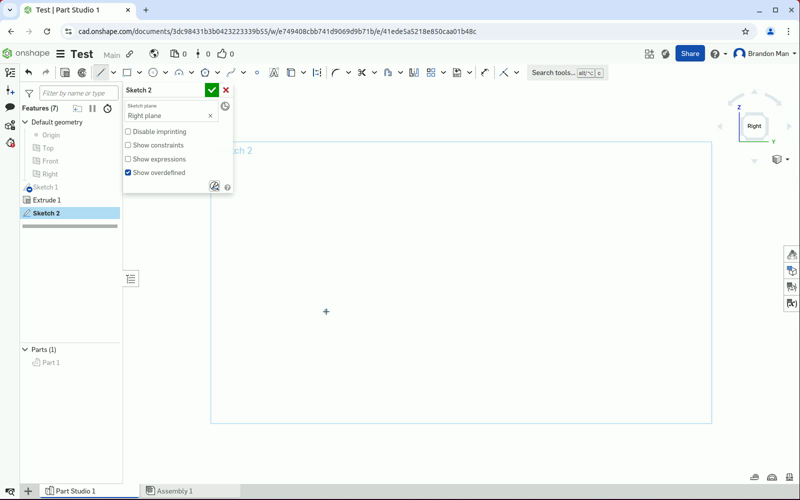
mouse_move(589, 311)
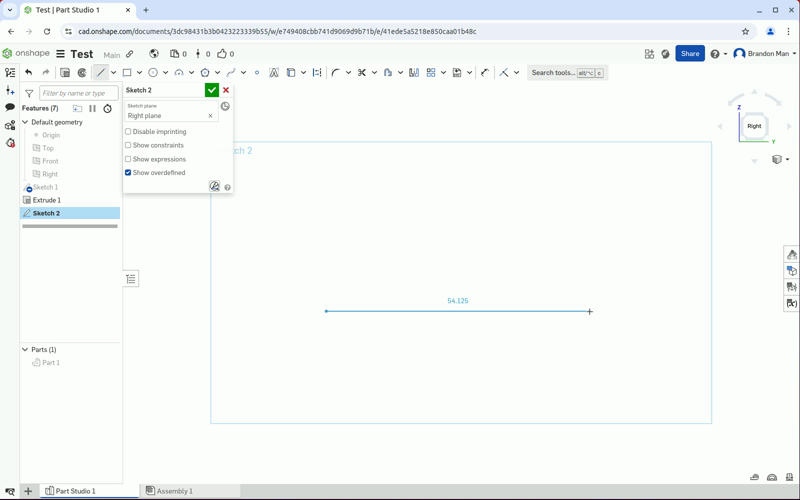
click(589, 311)
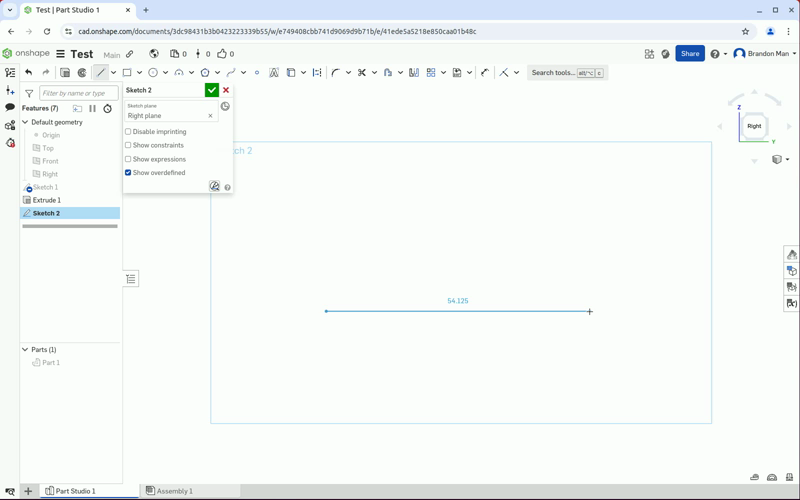
key_up(shift)
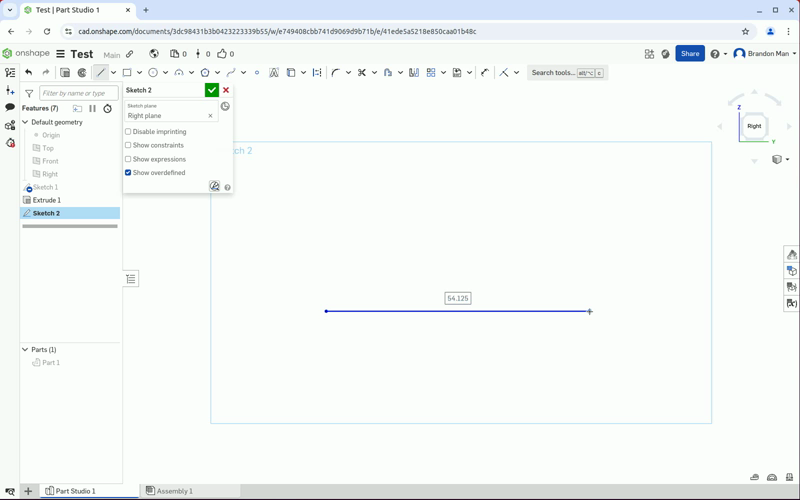
key_down(shift)
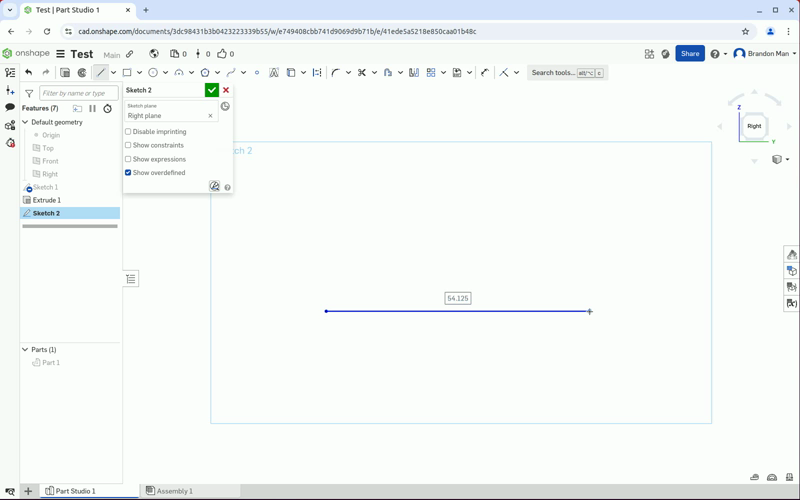
mouse_move(589, 122)
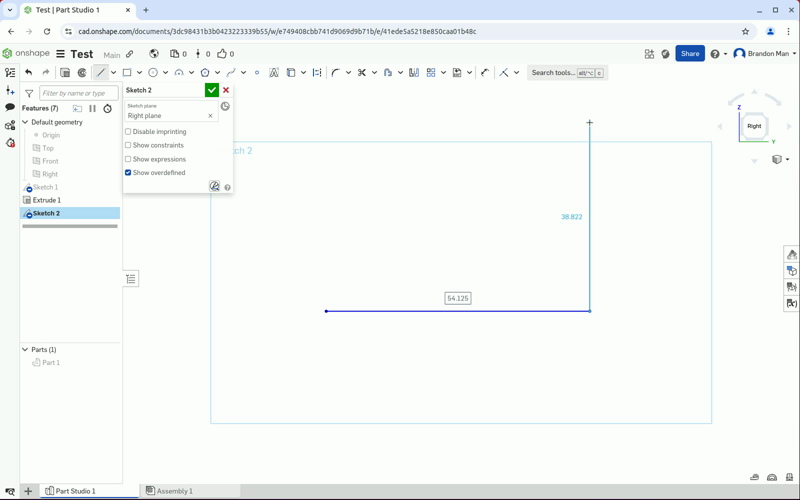
click(589, 122)
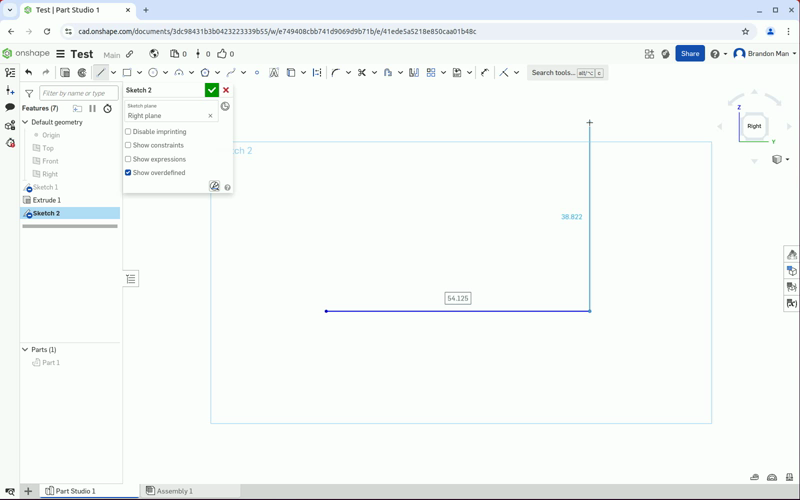
key_up(shift)
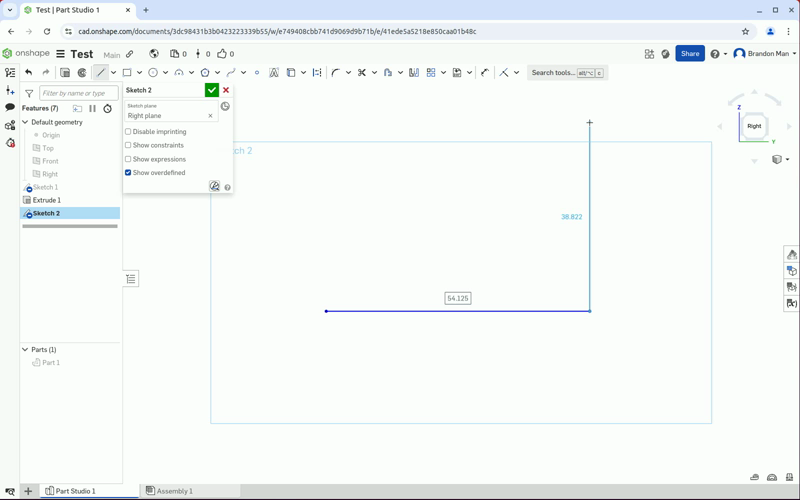
key_down(shift)
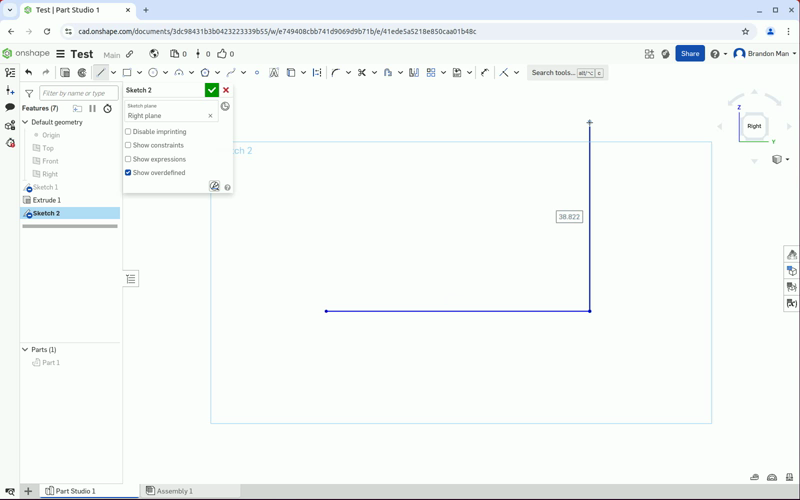
mouse_move(326, 122)
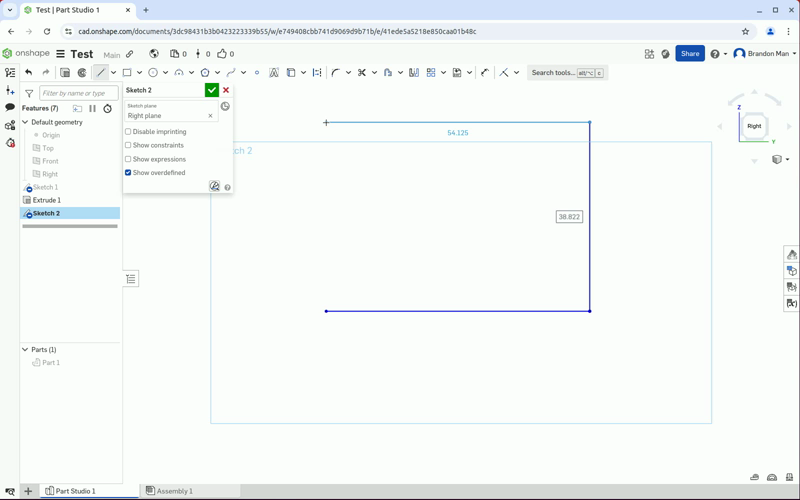
click(326, 122)
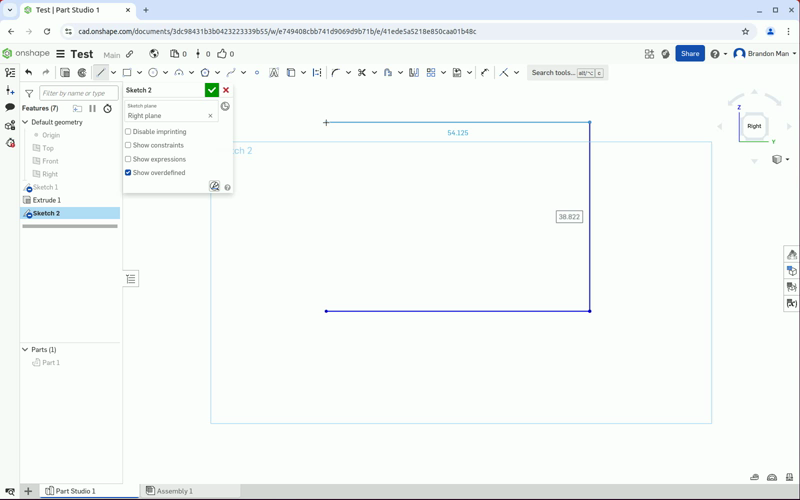
key_up(shift)
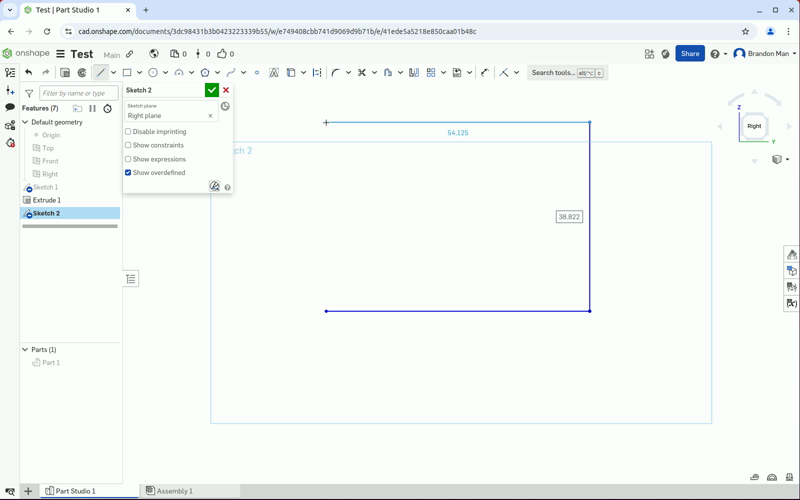
key_down(shift)
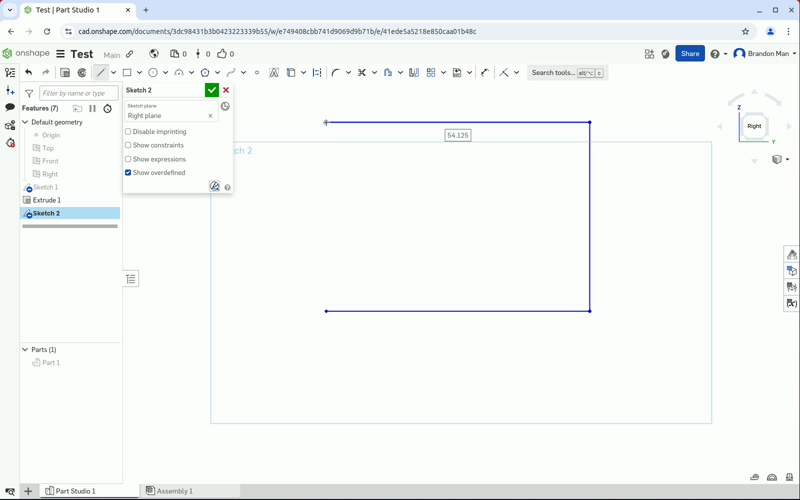
mouse_move(326, 311)
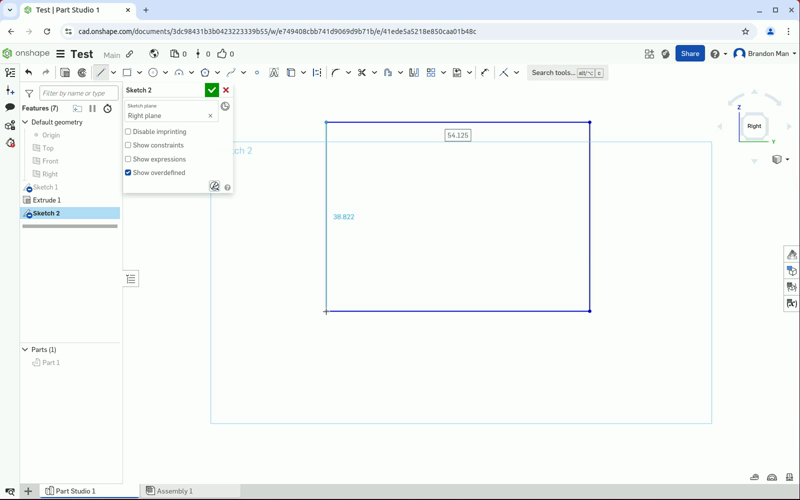
key_up(shift)
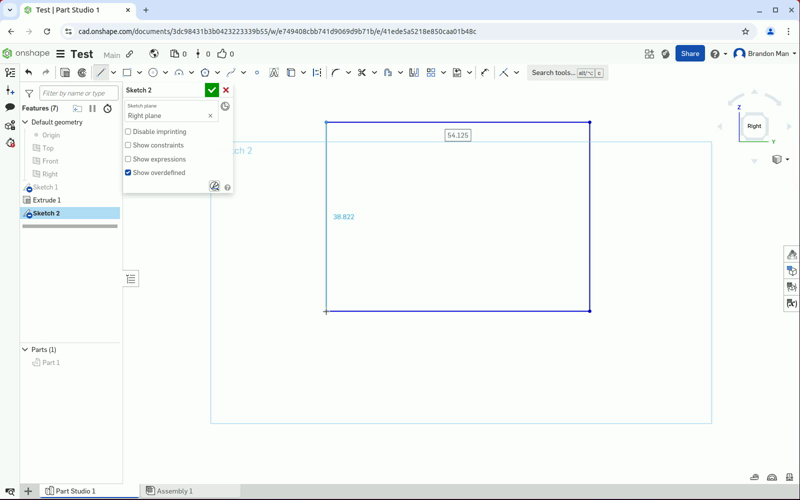
click(326, 311)
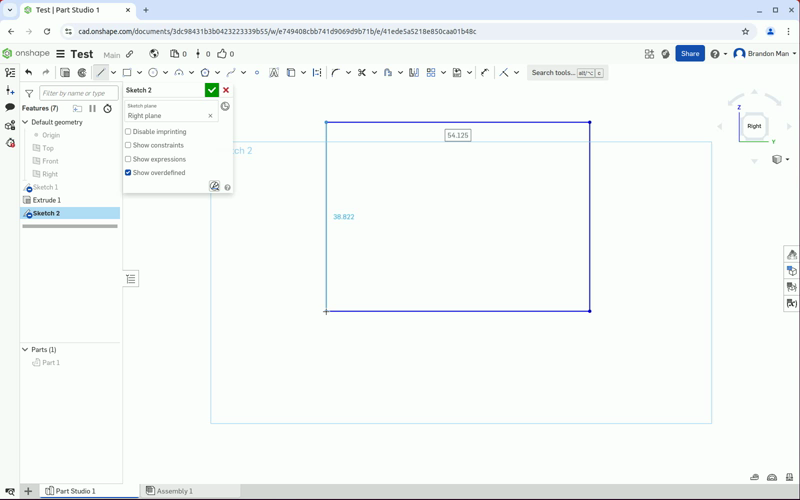
key(esc)
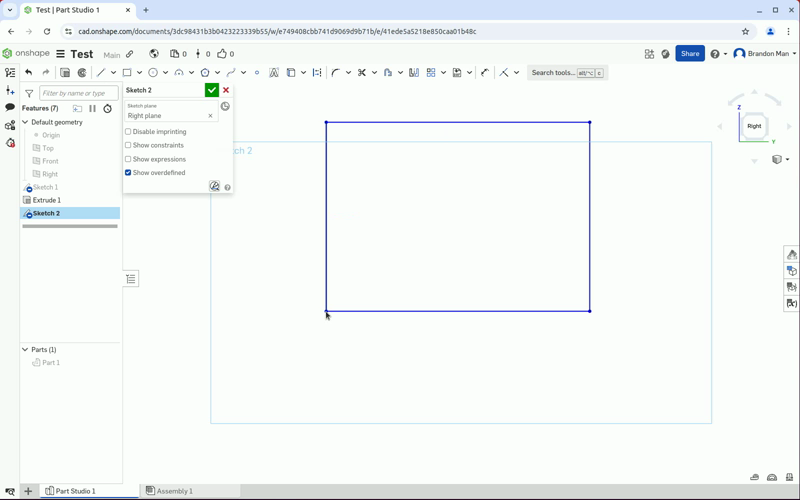
mouse_move(416, 262)
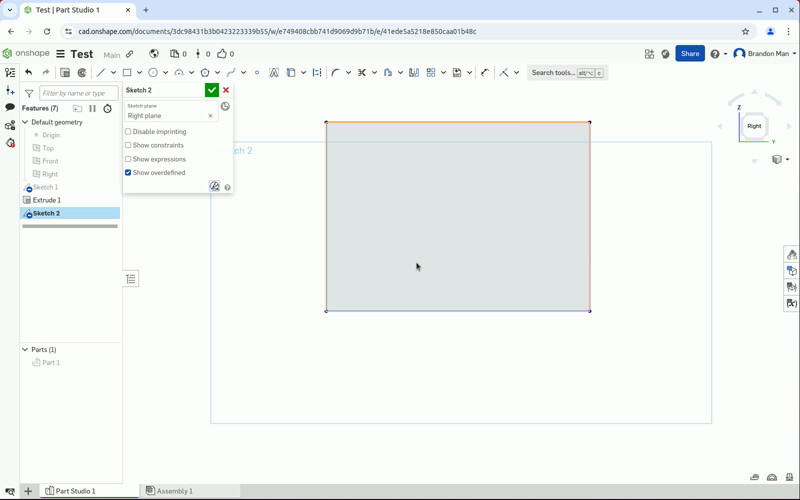
click(416, 262)
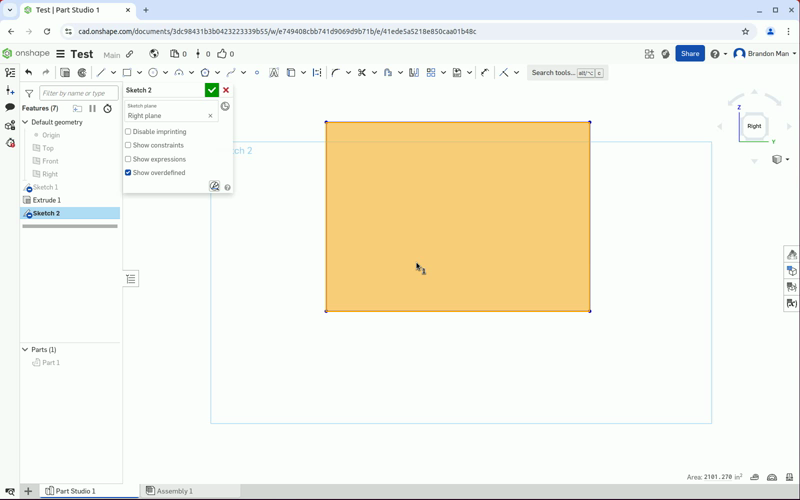
mouse_move(73, 352)
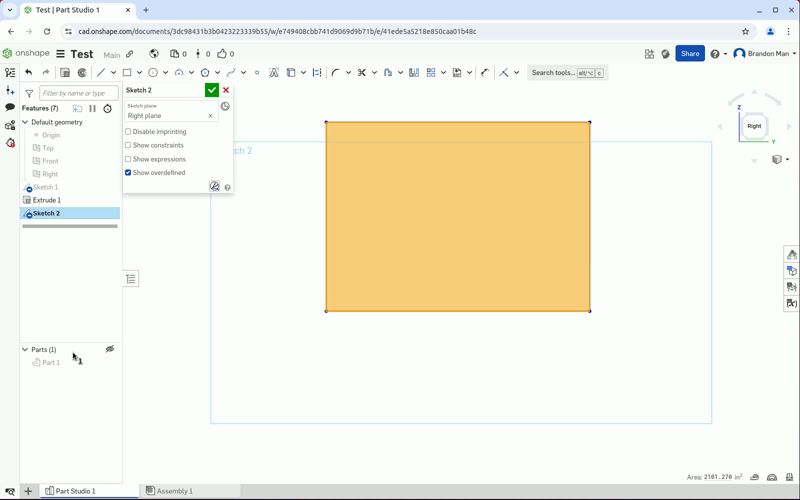
key(shift+y)
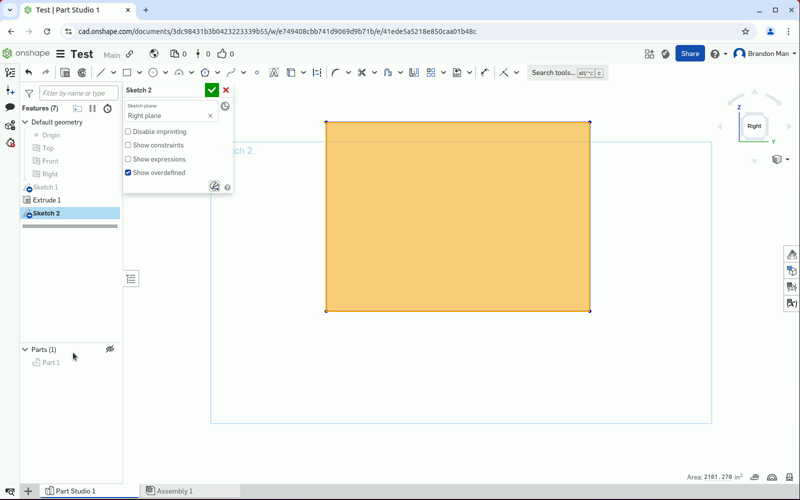
key(shift+e)
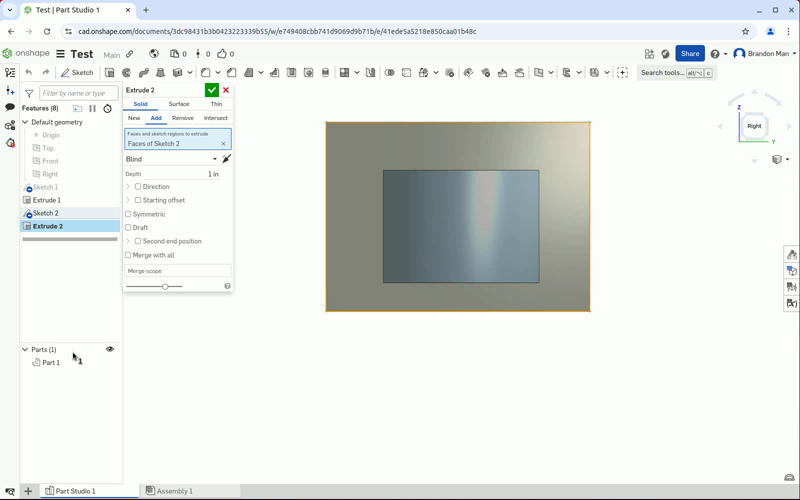
mouse_move(143, 106)
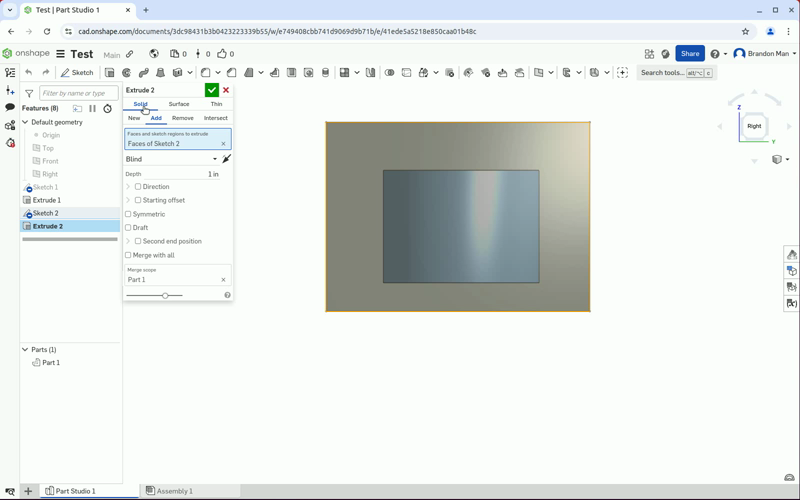
click(143, 106)
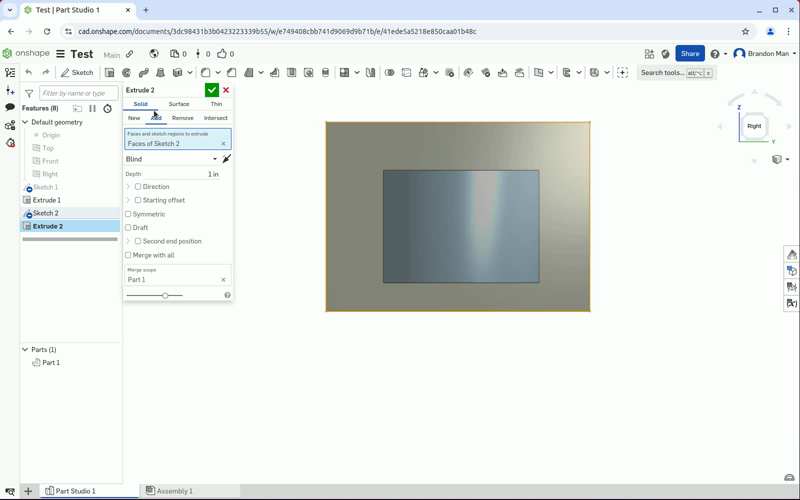
mouse_move(186, 120)
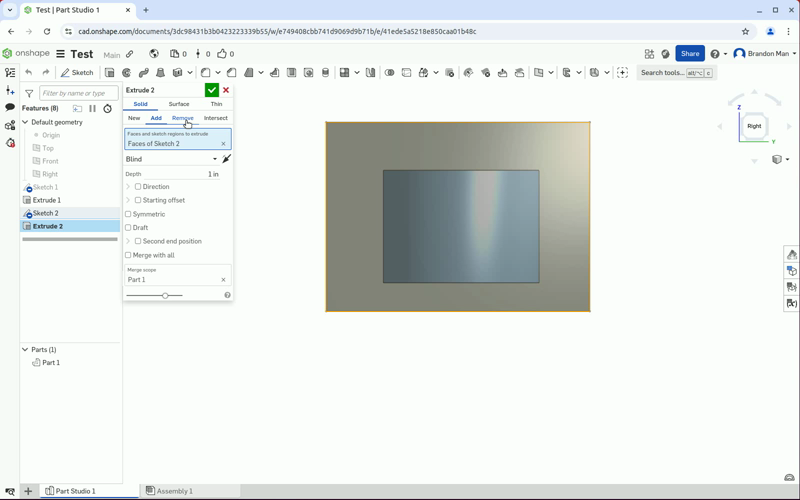
click(186, 120)
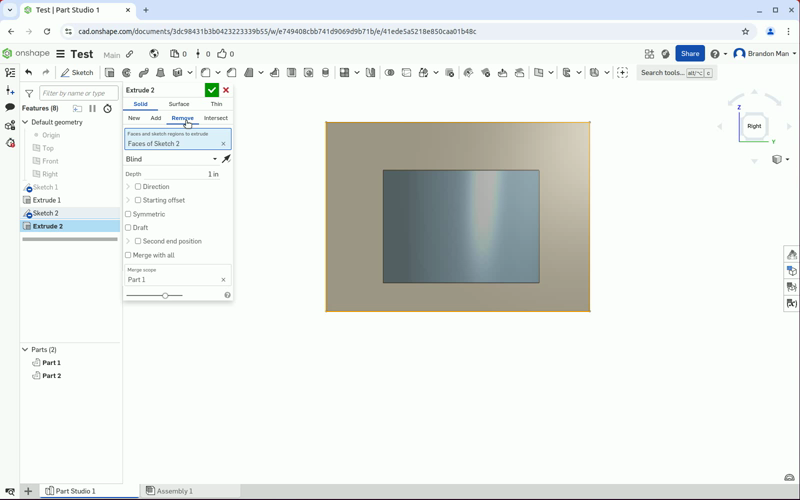
key(tab, 4)
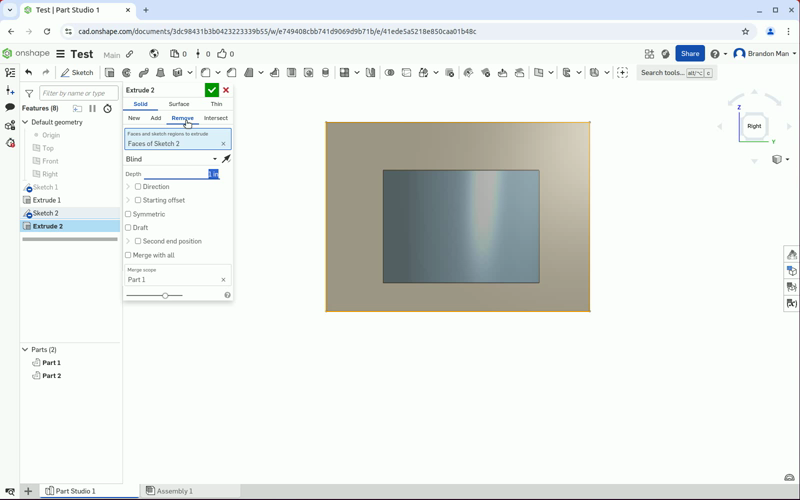
text(23.108)
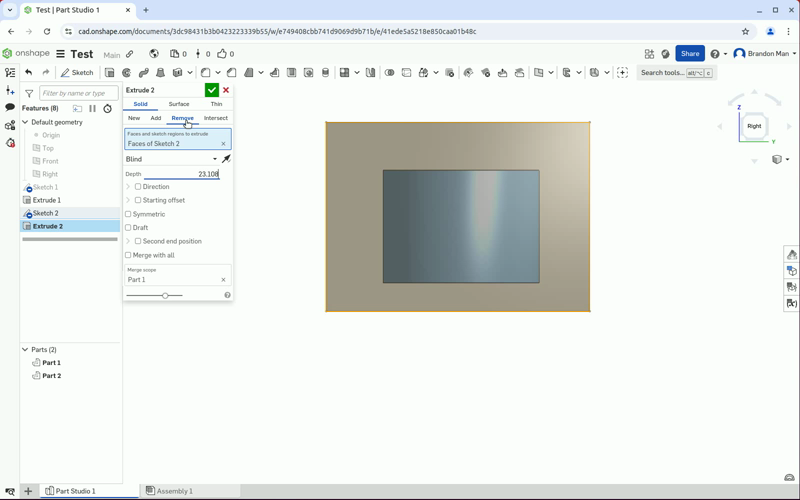
key(tab, 6)
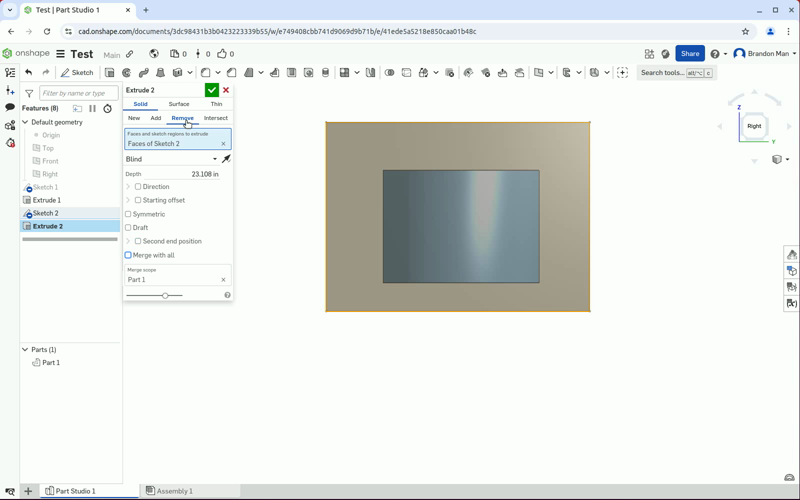
key(space)
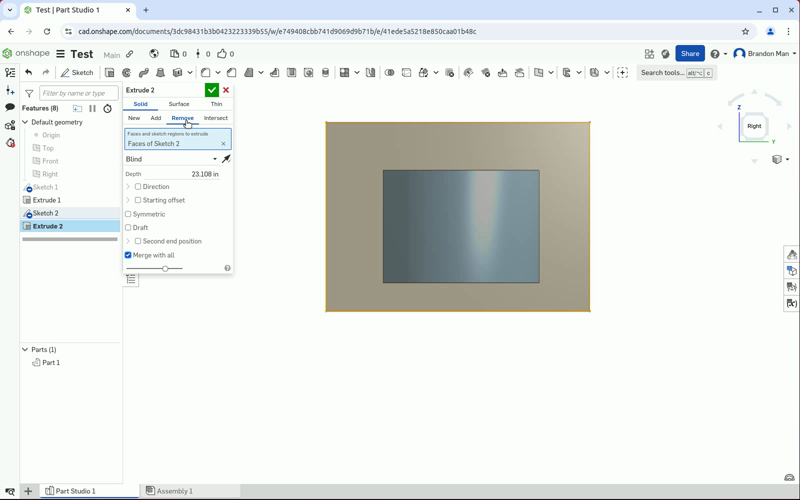
key(enter)
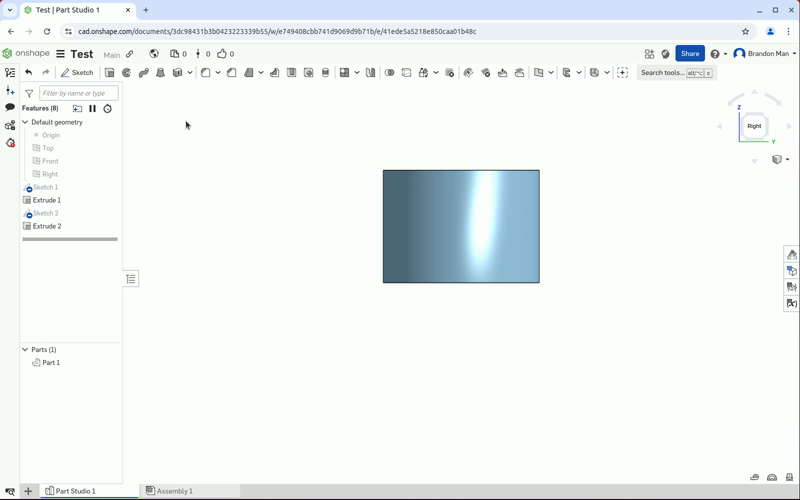
key(shift+h)
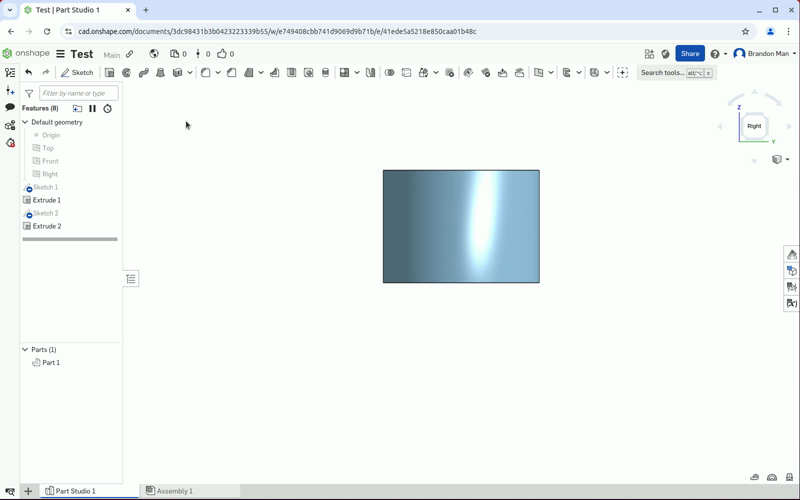
key(shift+h)
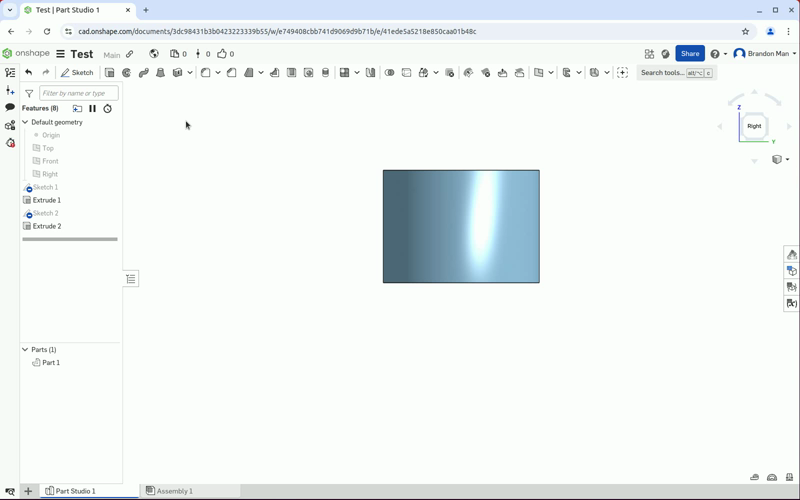
mouse_move(73, 189)
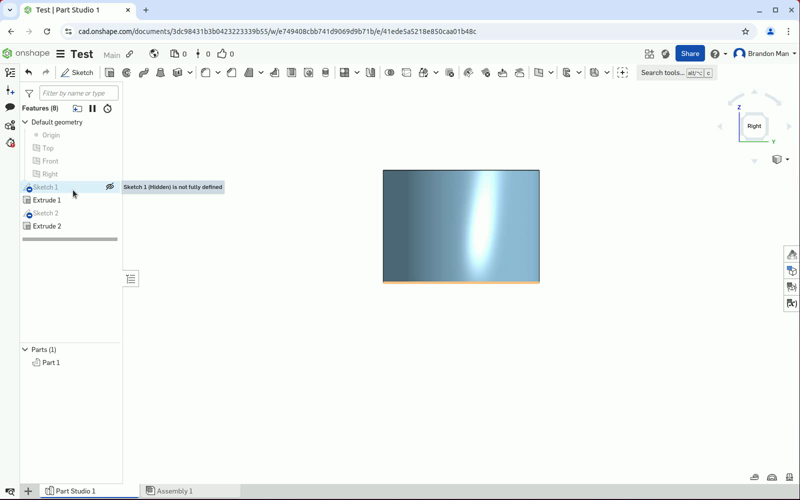
click(73, 189)
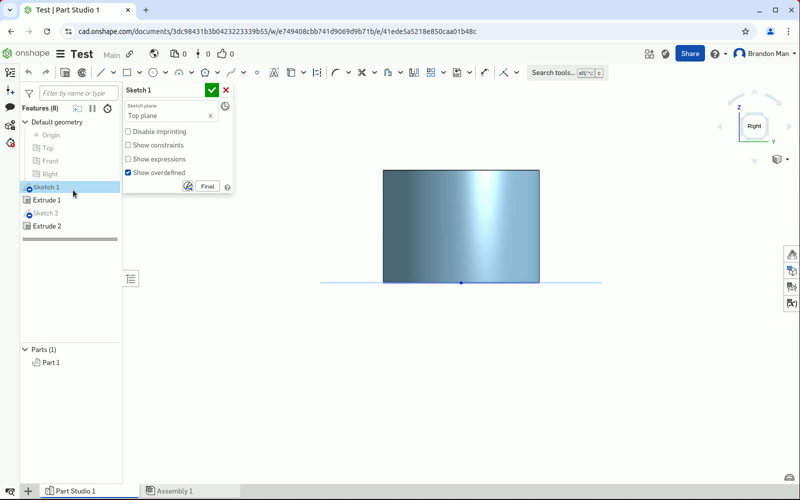
mouse_move(229, 92)
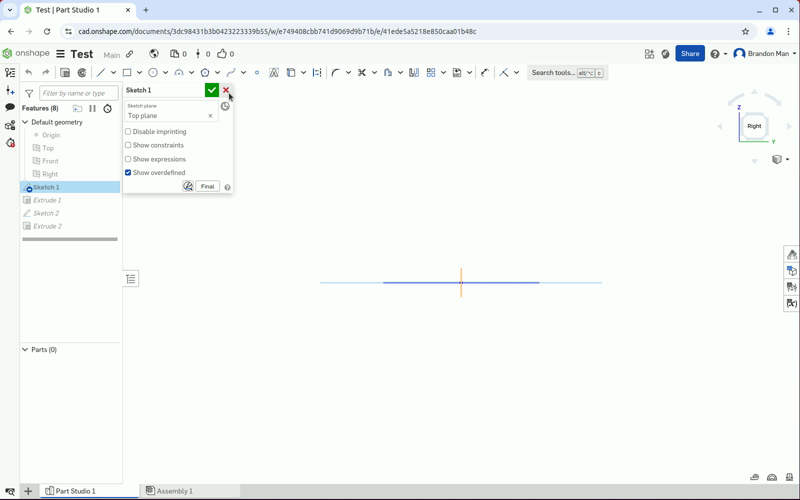
click(229, 92)
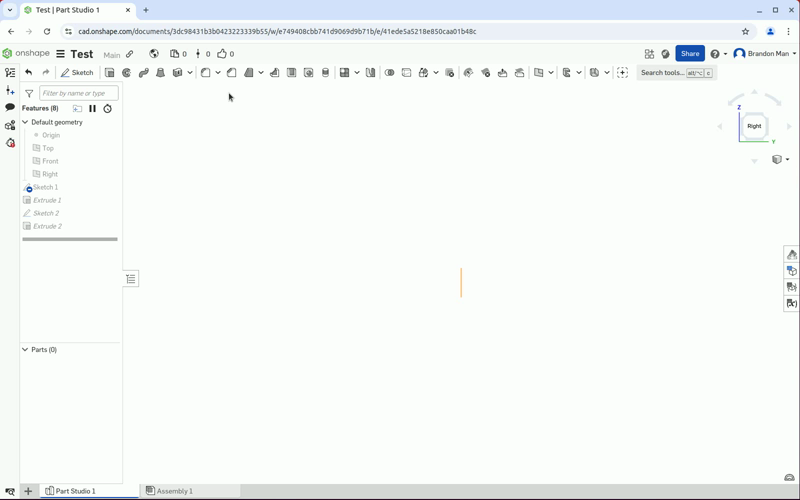
mouse_move(73, 352)
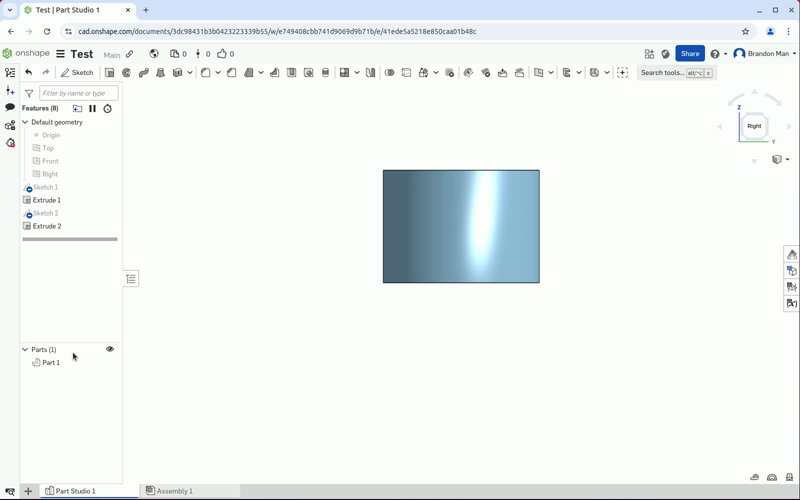
key(y)
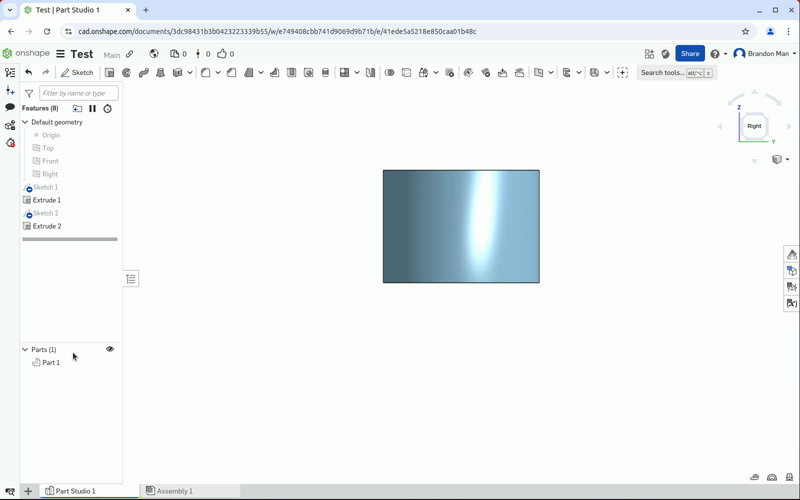
key(shift+p)
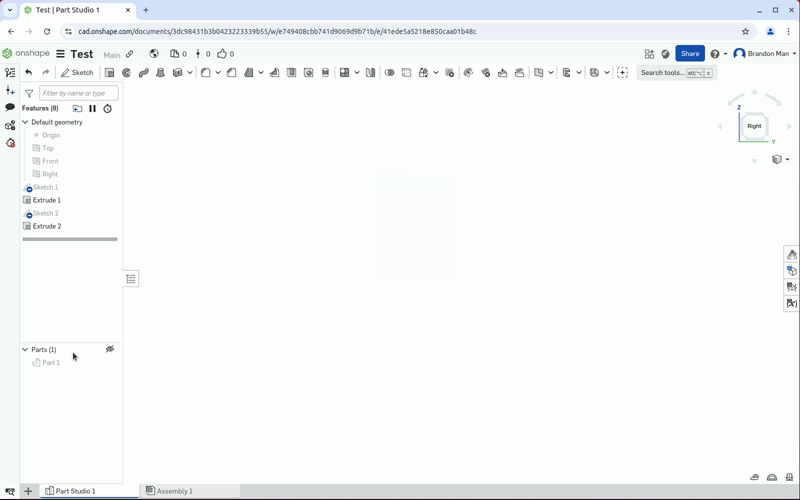
key(space)
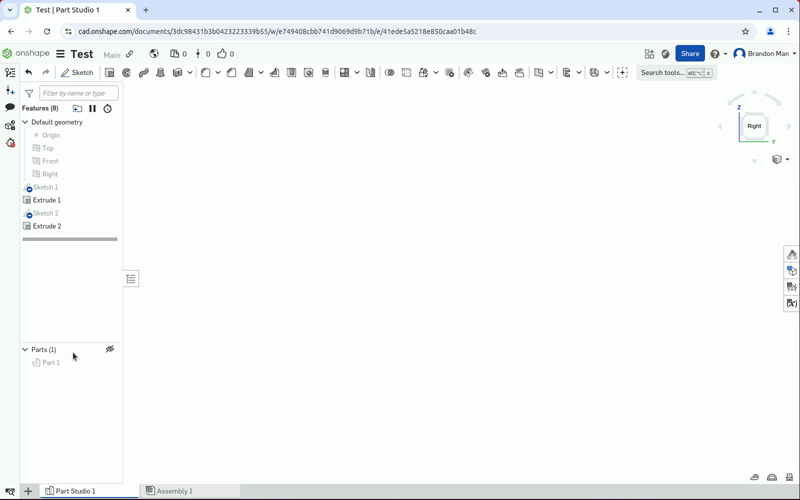
key_down(shift)
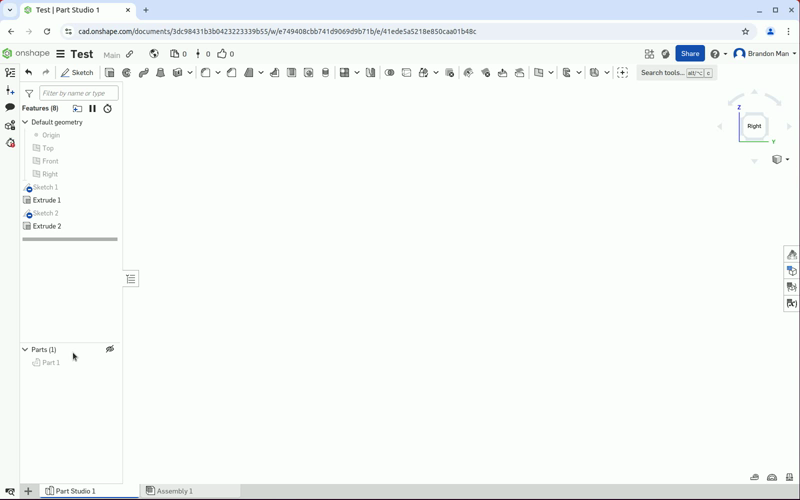
key(right)
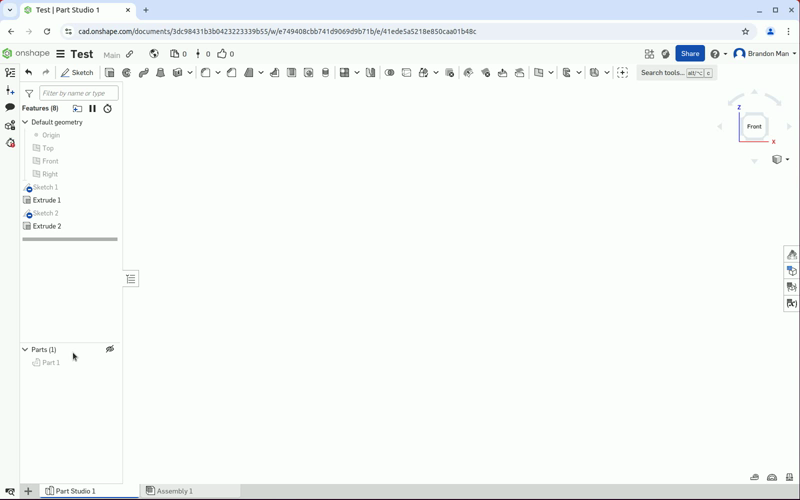
key_up(shift)
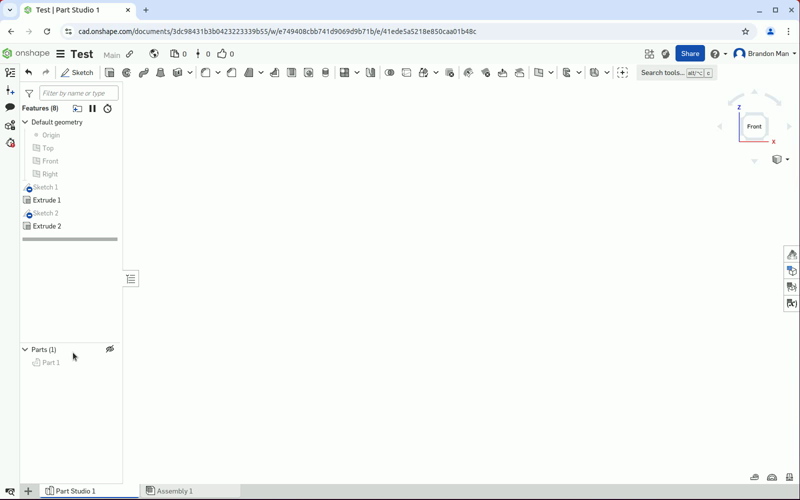
key(space)
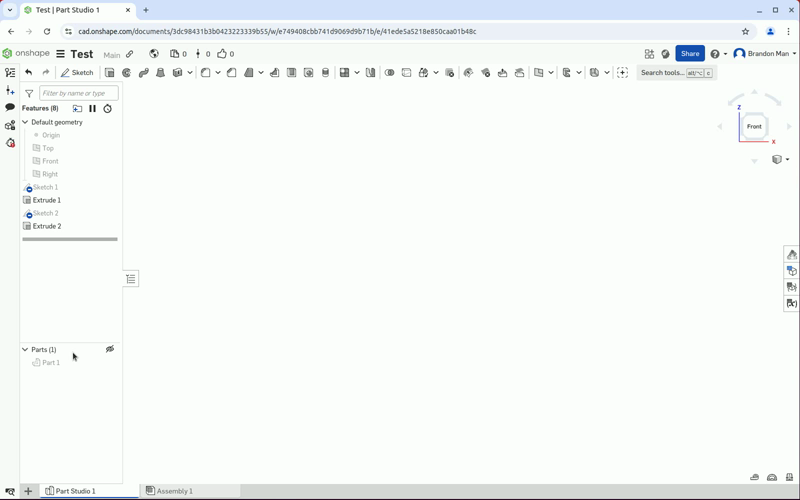
key_down(shift)
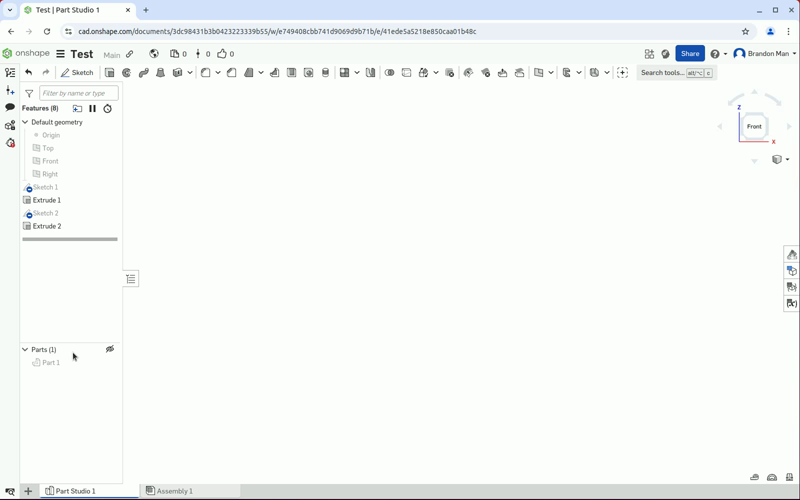
key(down)
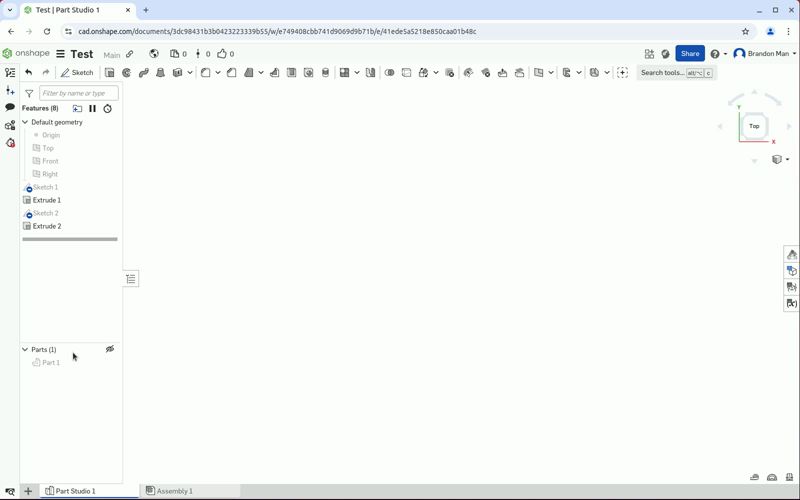
key_up(shift)
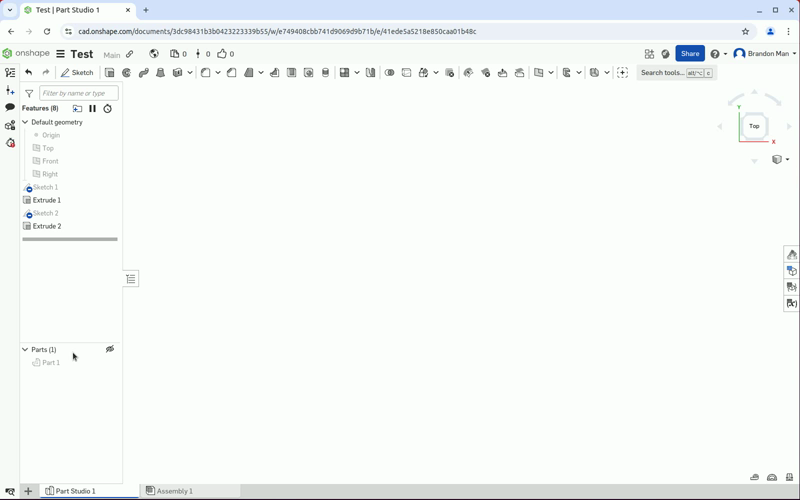
mouse_move(73, 352)
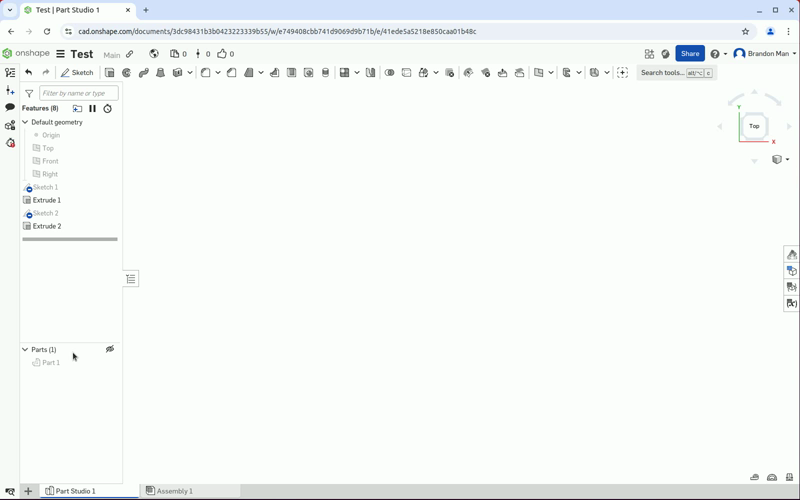
key(shift+y)
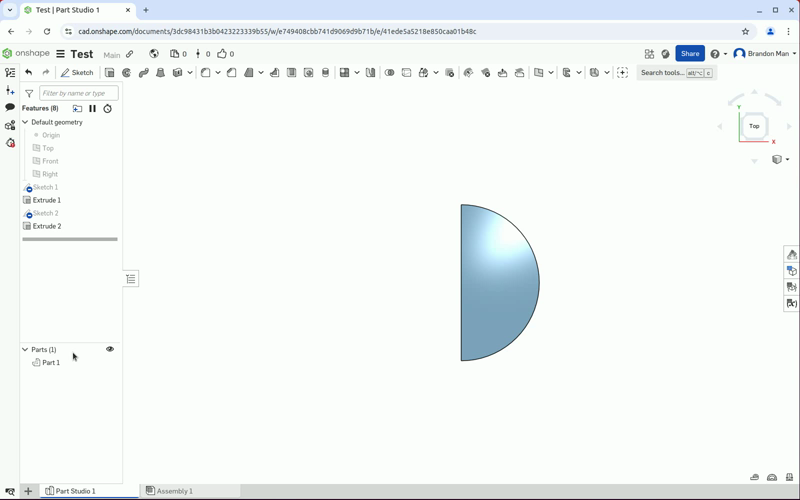
mouse_move(541, 75)
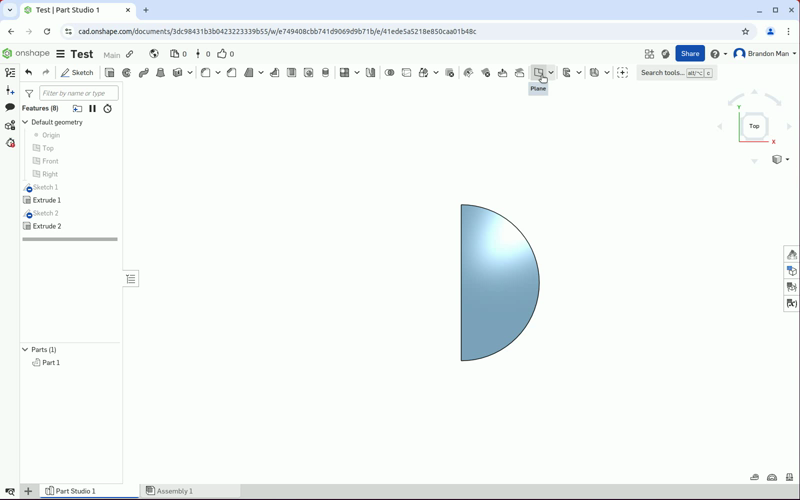
click(541, 75)
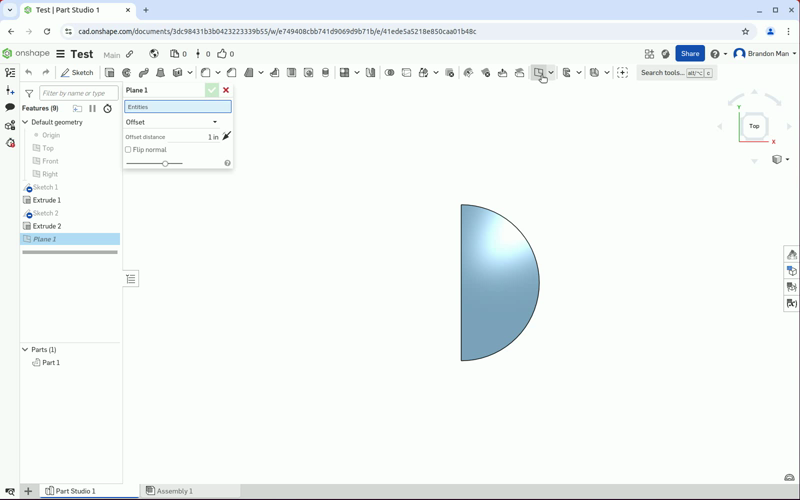
mouse_move(73, 150)
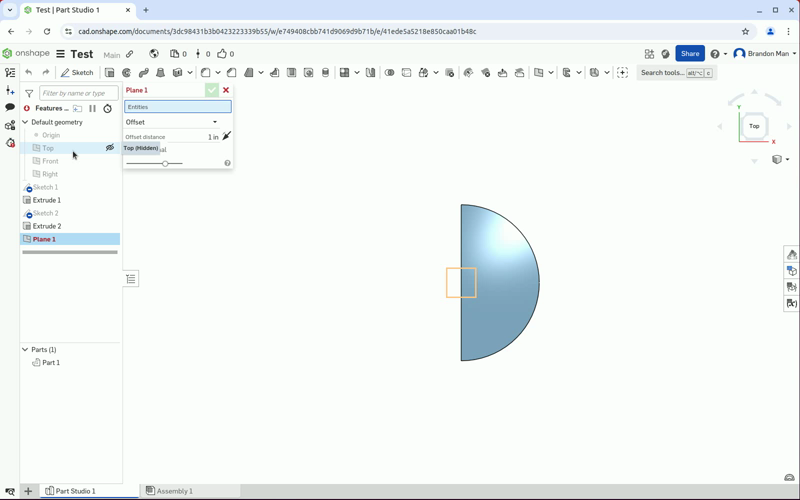
click(73, 150)
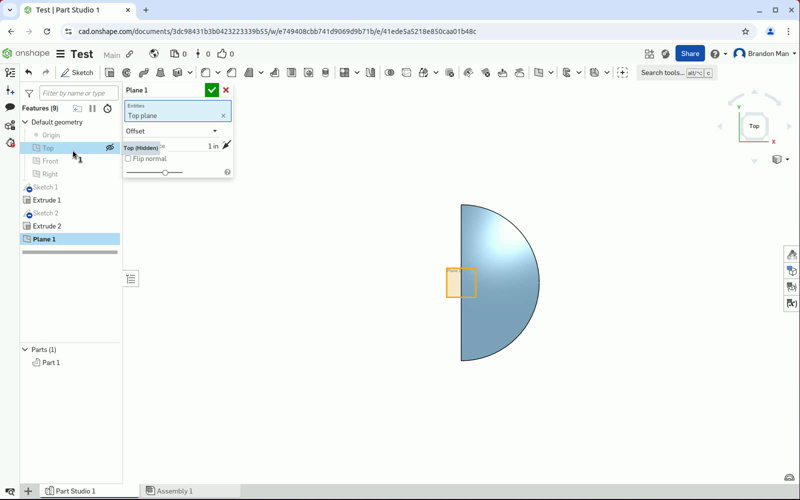
key(tab, 2)
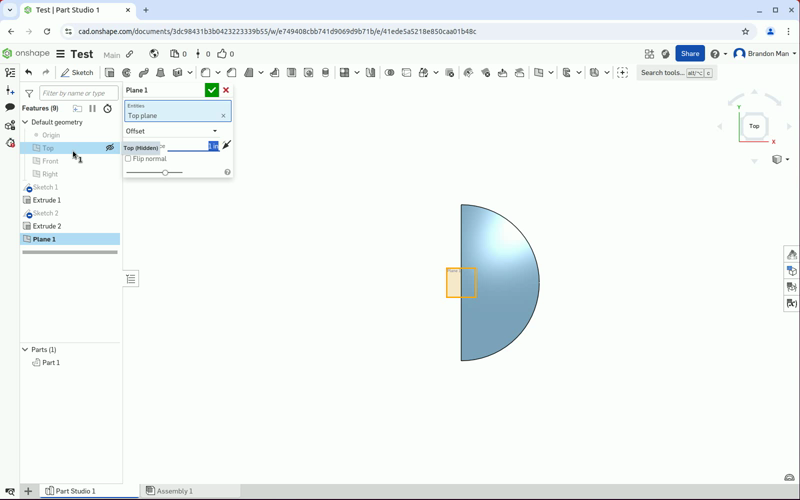
text(23.108)
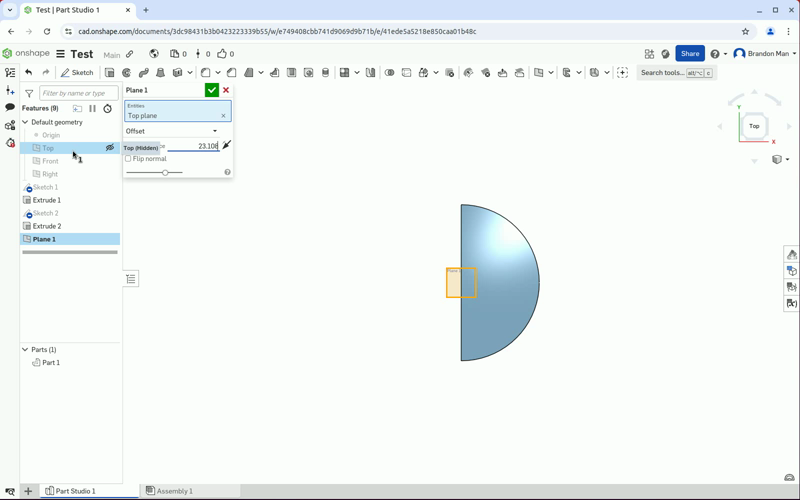
key(enter, 2)
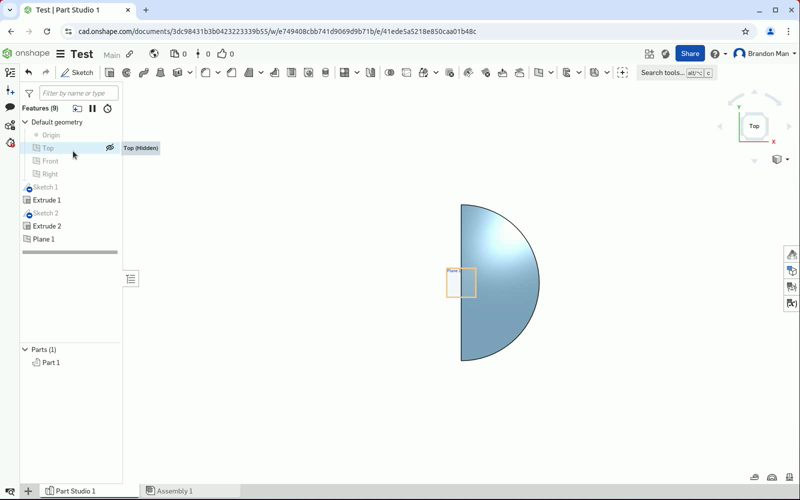
key(shift+s)
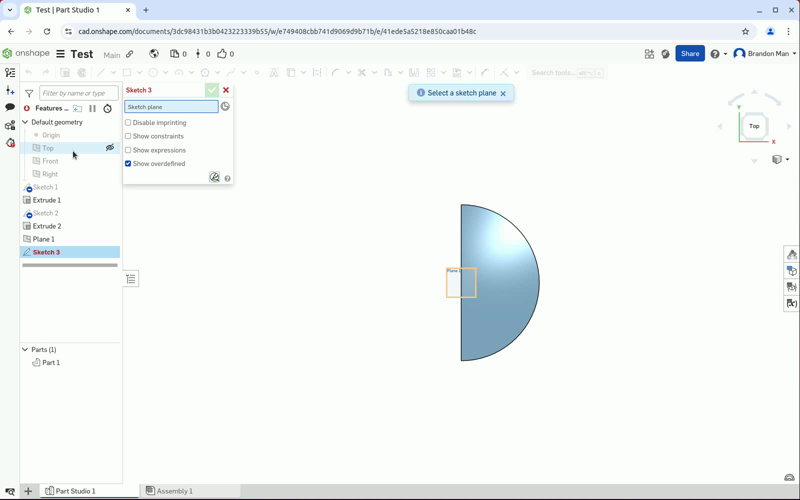
mouse_move(73, 241)
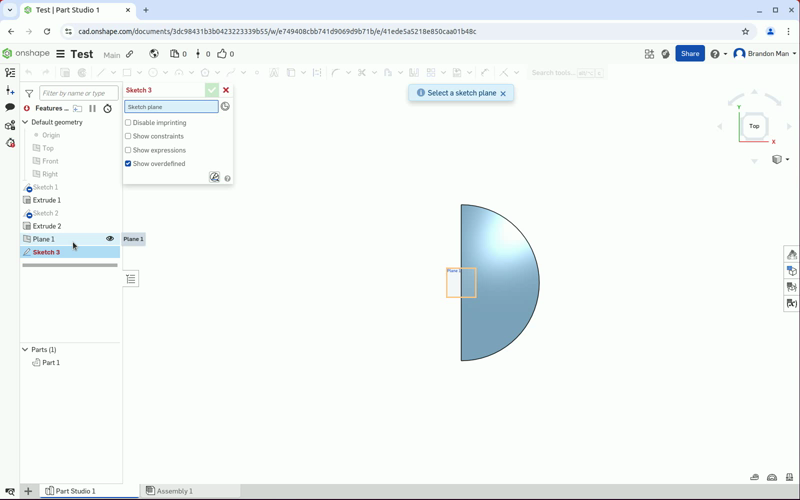
click(73, 241)
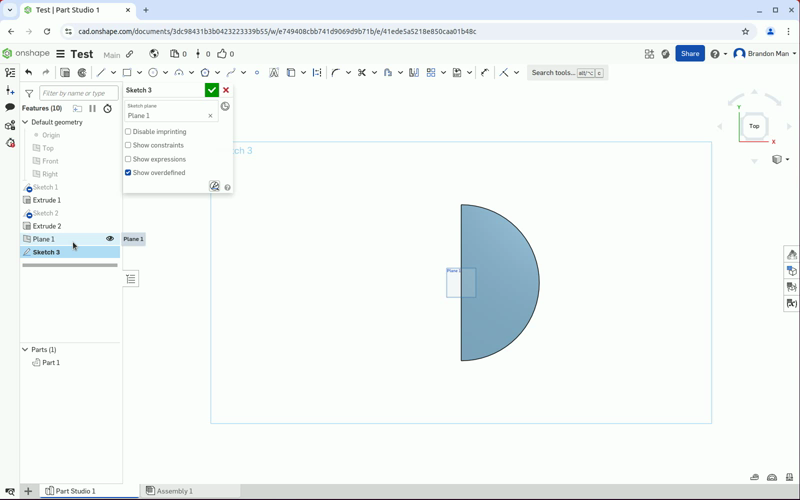
mouse_move(73, 352)
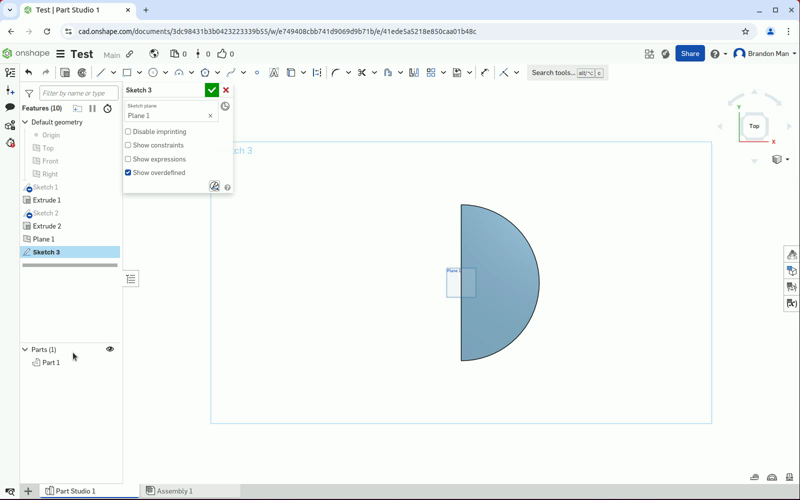
key(y)
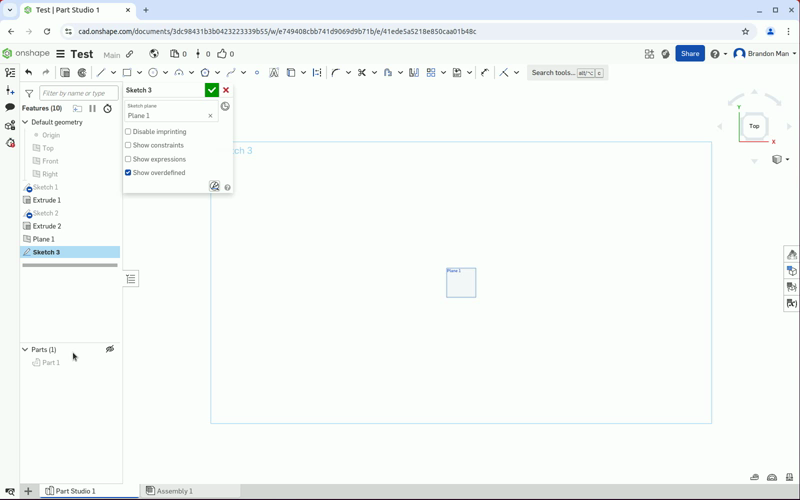
key(l)
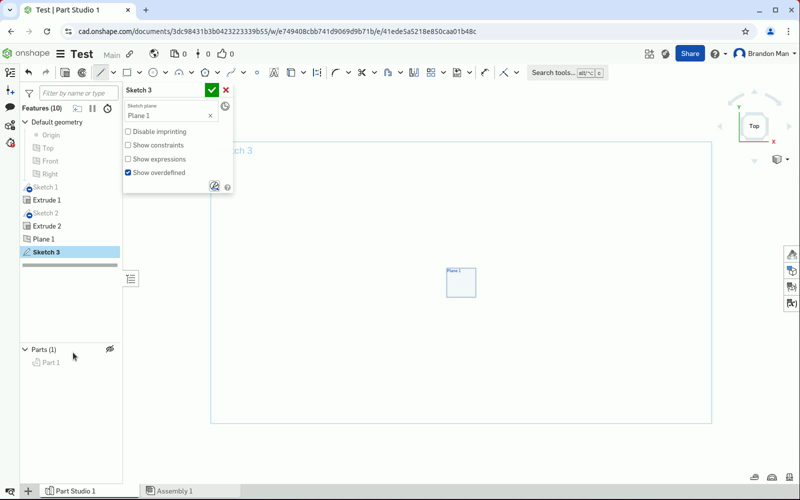
key_down(shift)
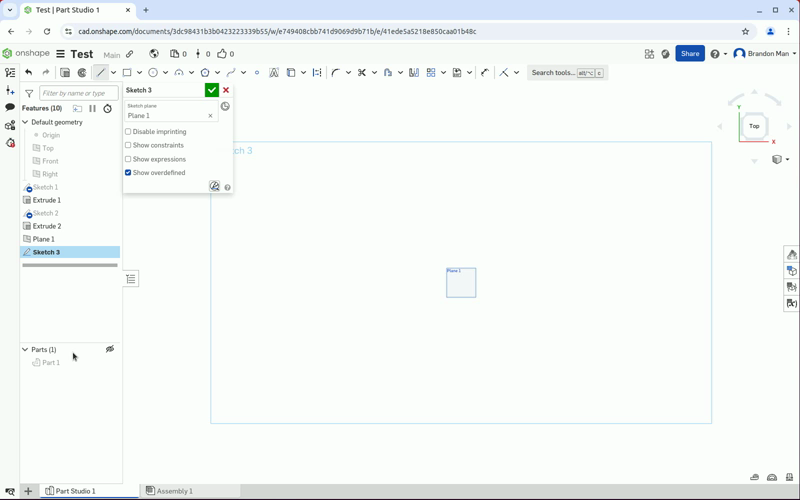
mouse_move(470, 337)
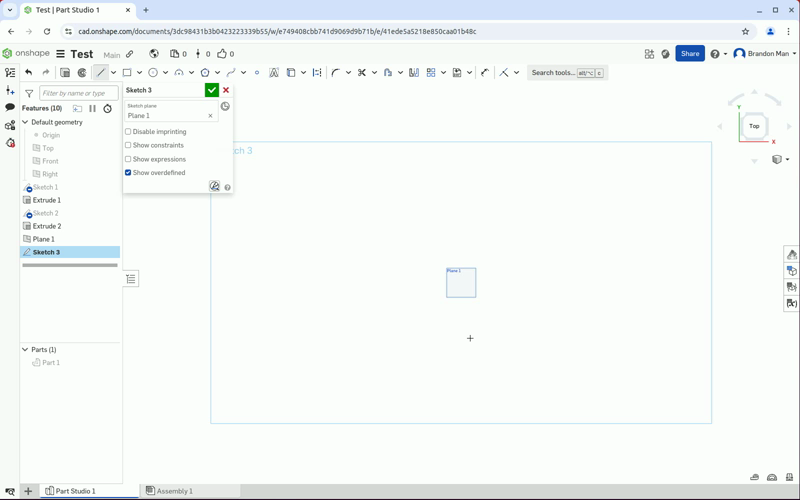
click(470, 337)
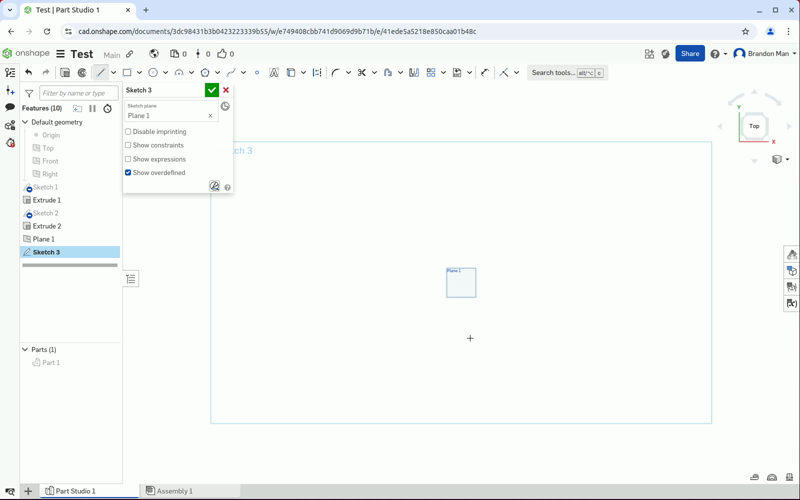
key_up(shift)
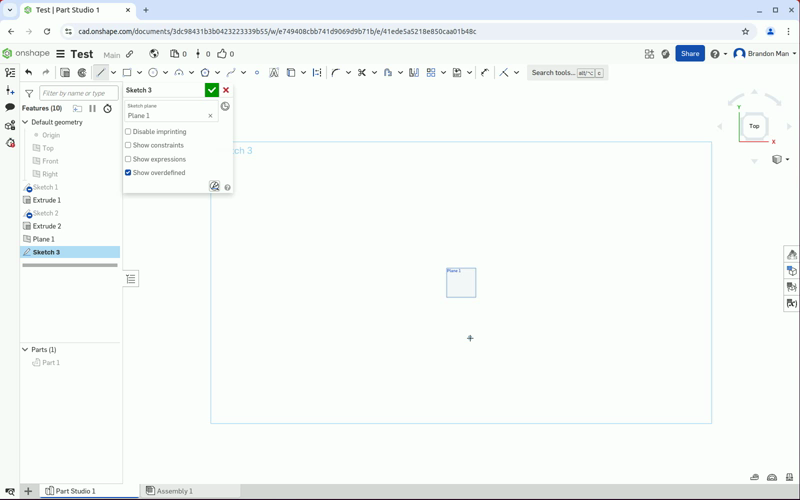
key_down(shift)
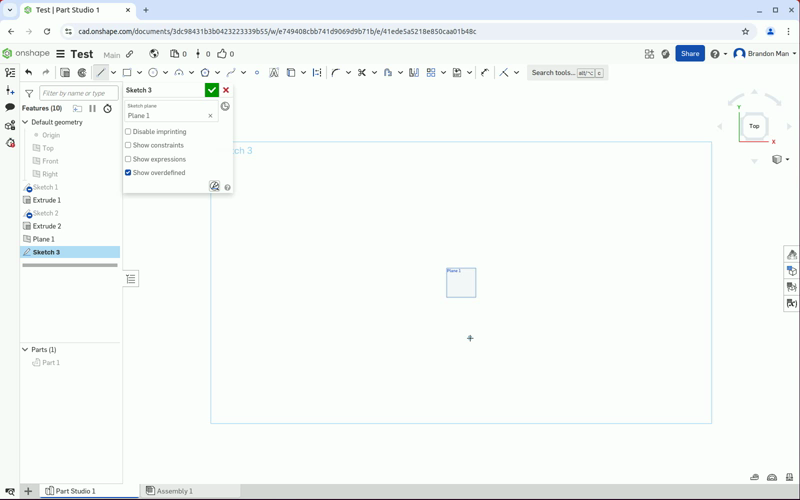
mouse_move(500, 337)
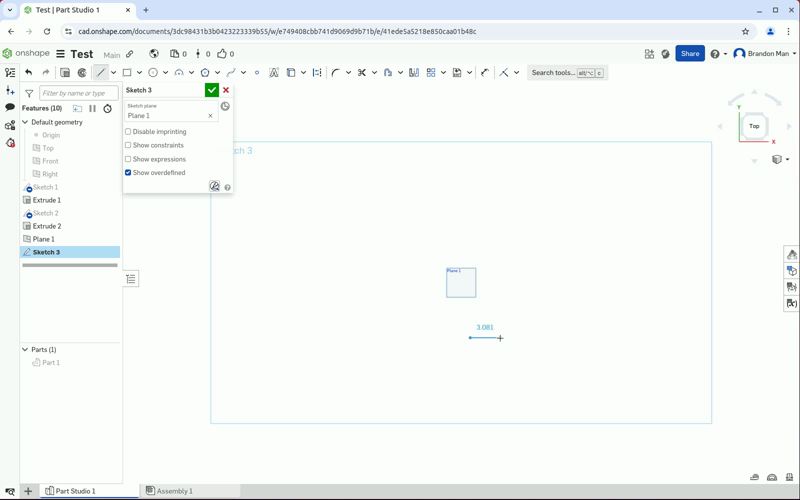
mouse_move(514, 337)
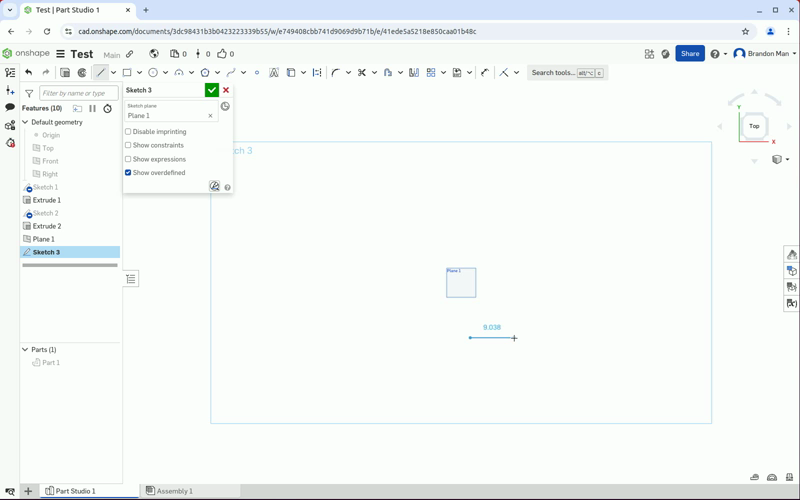
click(514, 337)
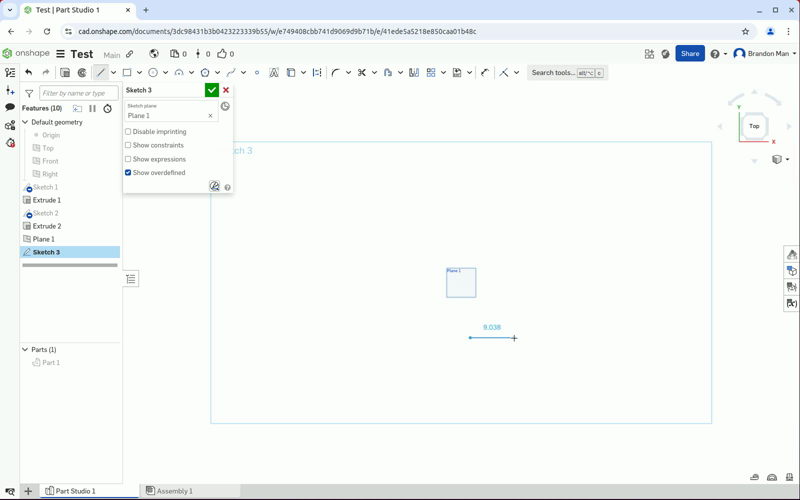
key_up(shift)
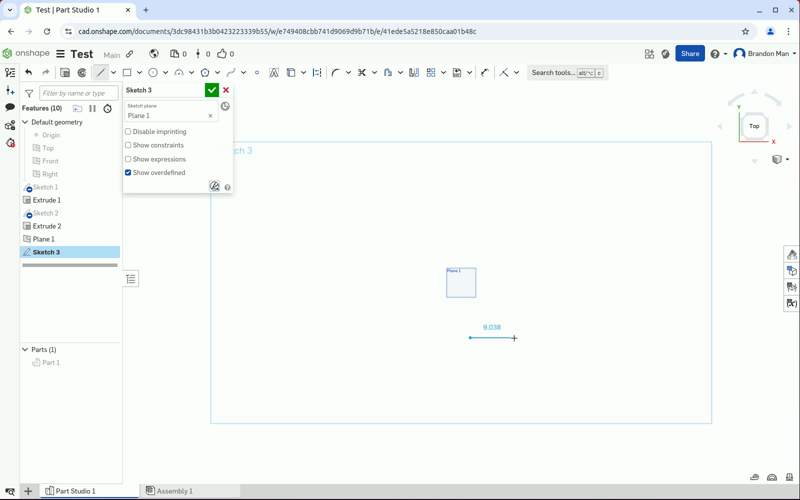
key_down(shift)
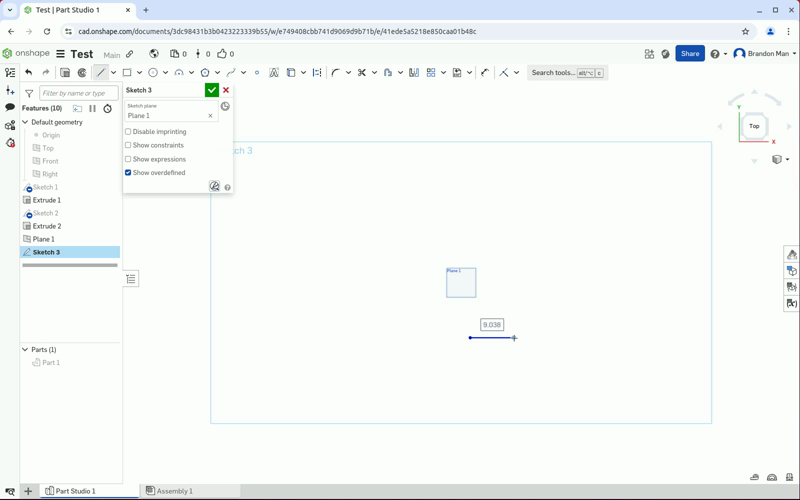
mouse_move(514, 227)
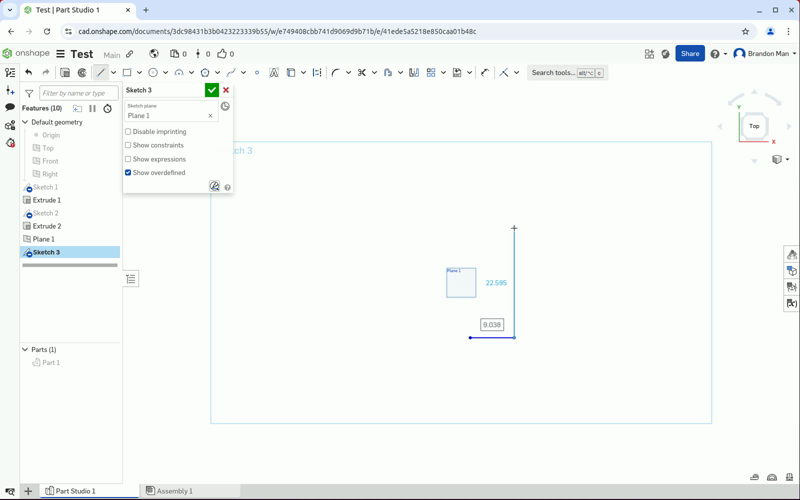
click(514, 227)
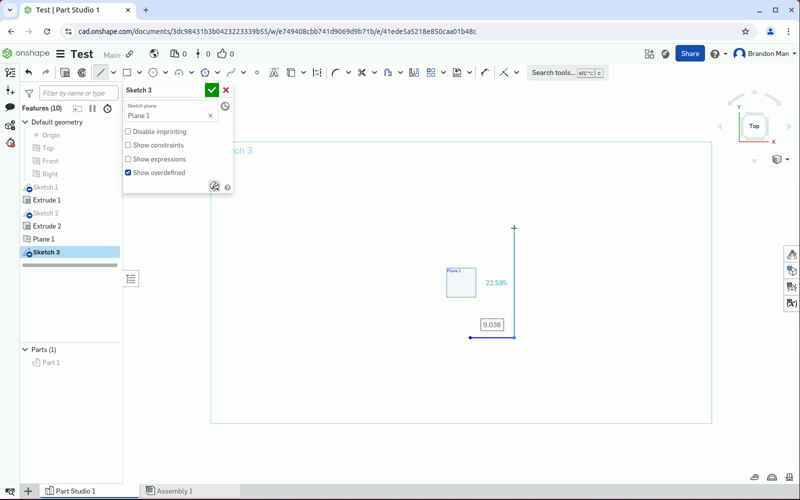
key_up(shift)
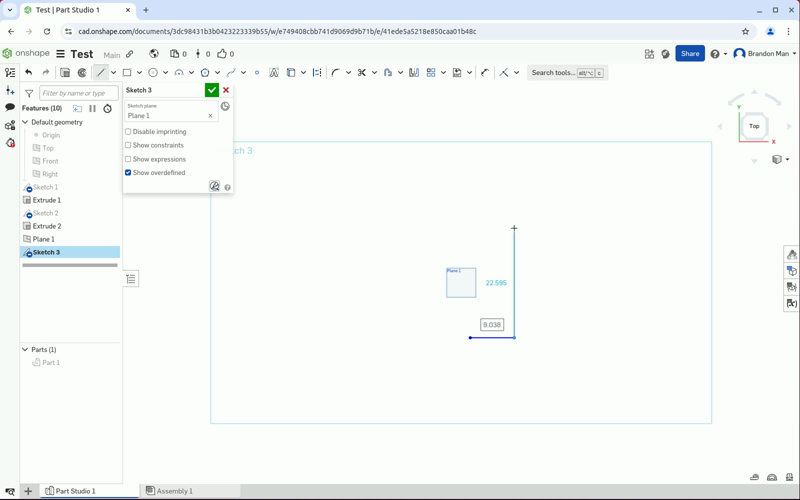
key_down(shift)
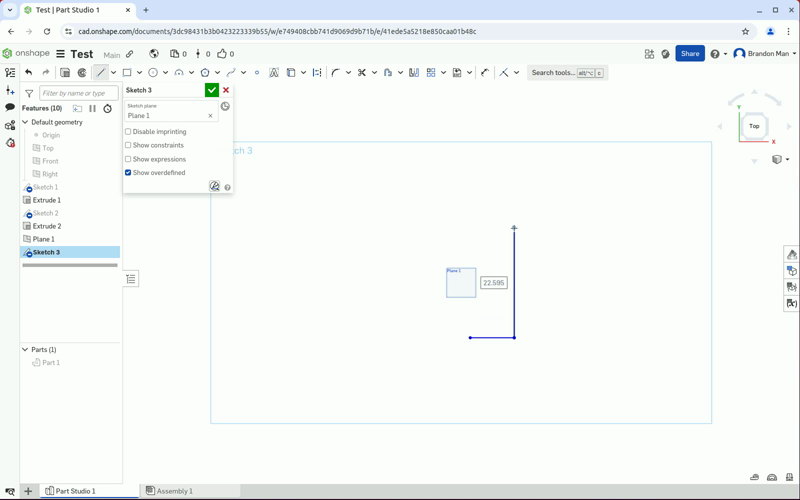
mouse_move(544, 227)
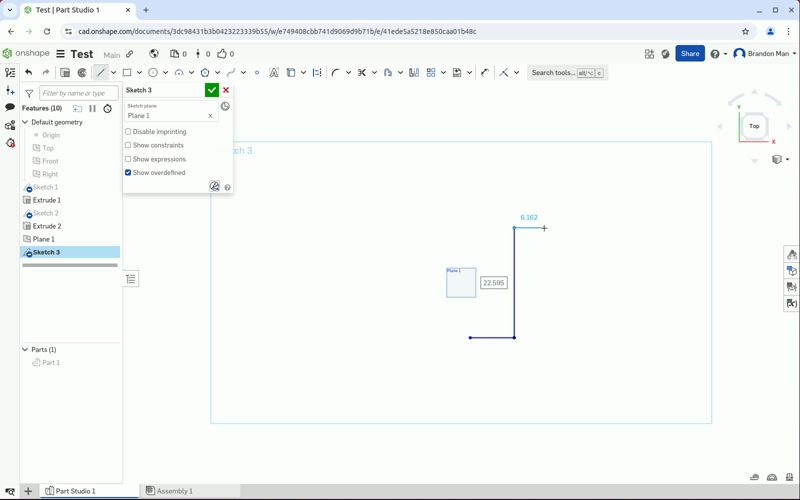
mouse_move(470, 227)
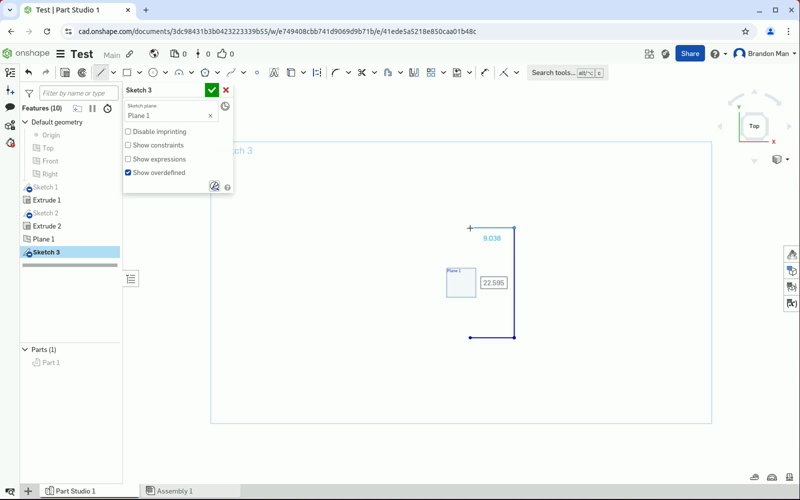
click(470, 227)
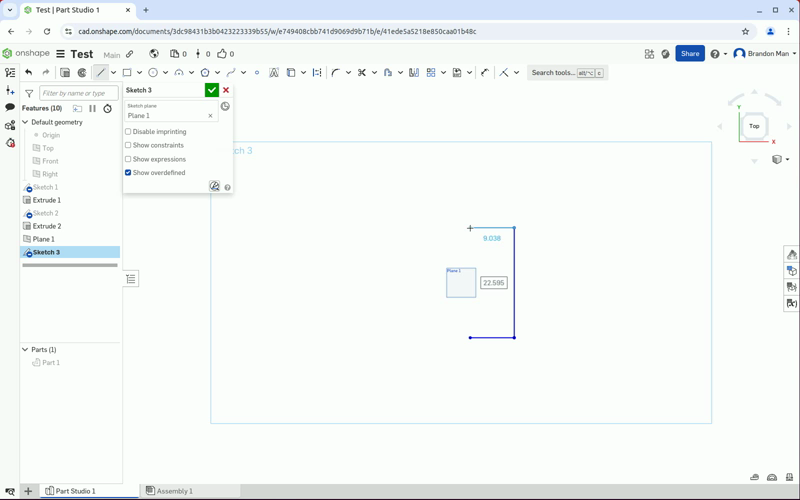
key_up(shift)
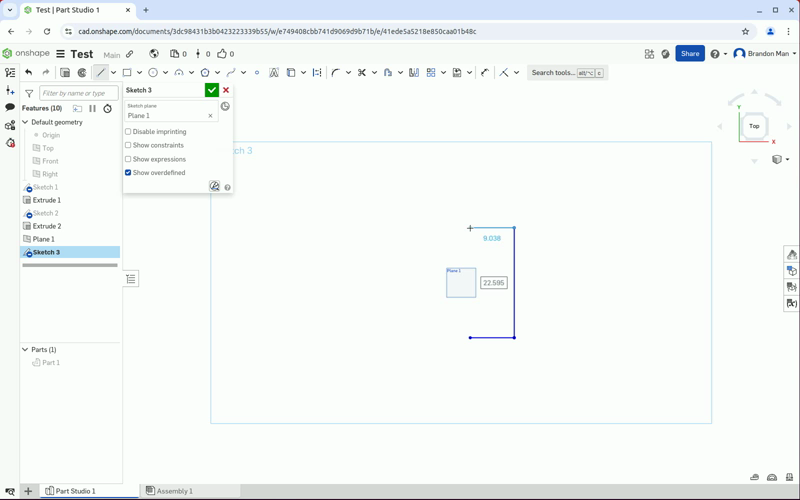
key_down(shift)
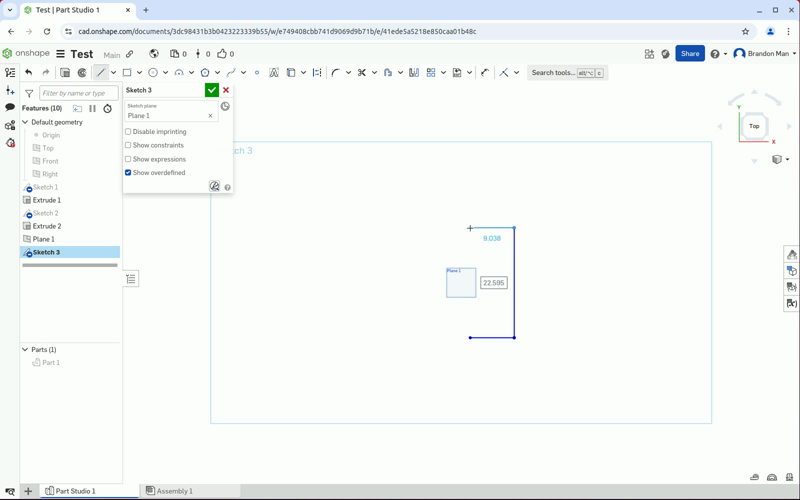
mouse_move(470, 337)
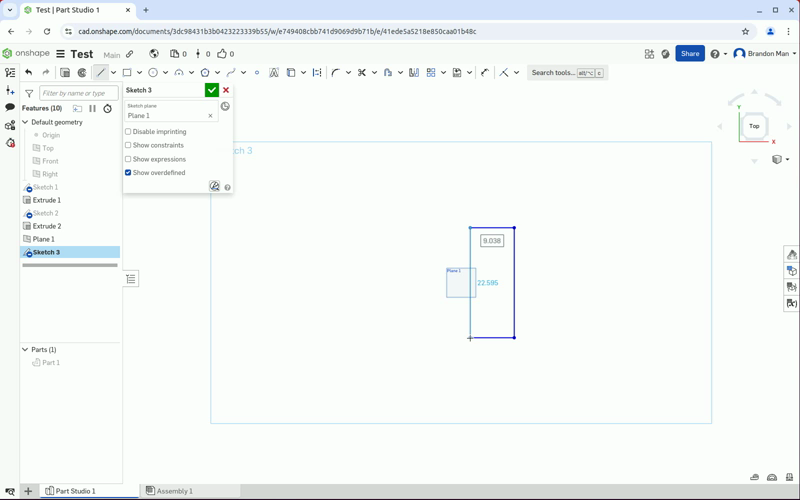
key_up(shift)
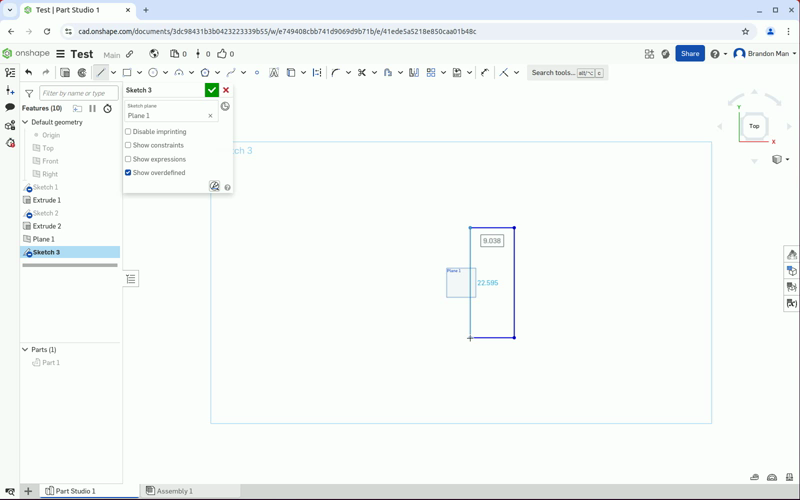
click(470, 337)
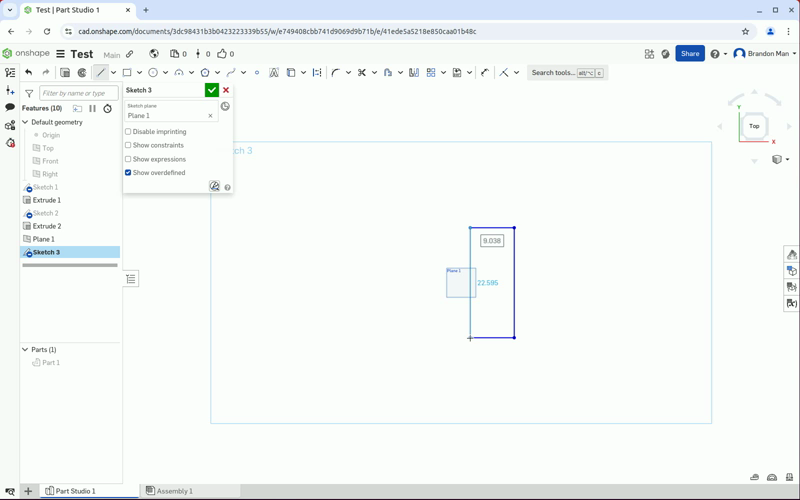
key(esc)
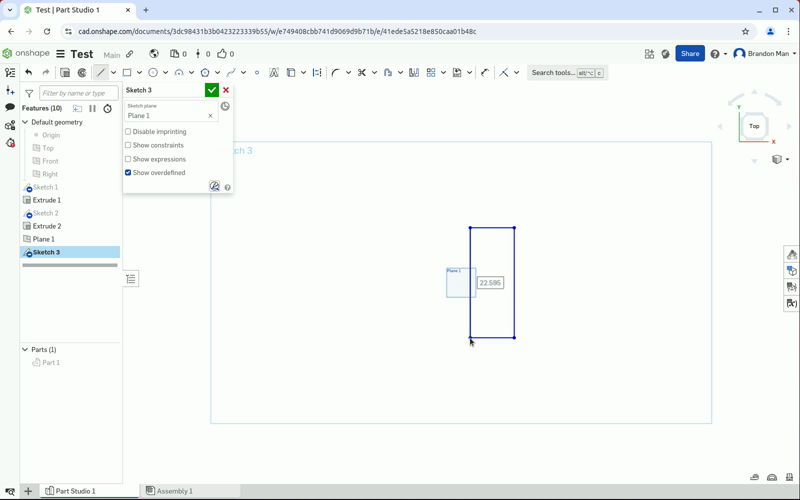
mouse_move(500, 286)
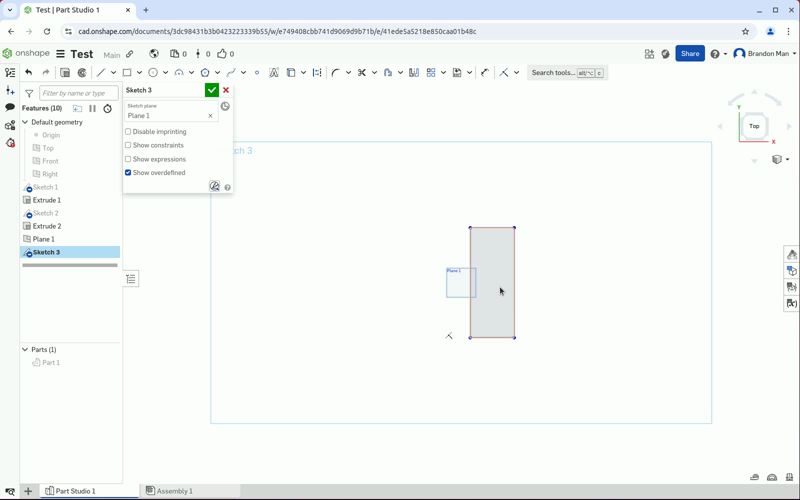
click(500, 286)
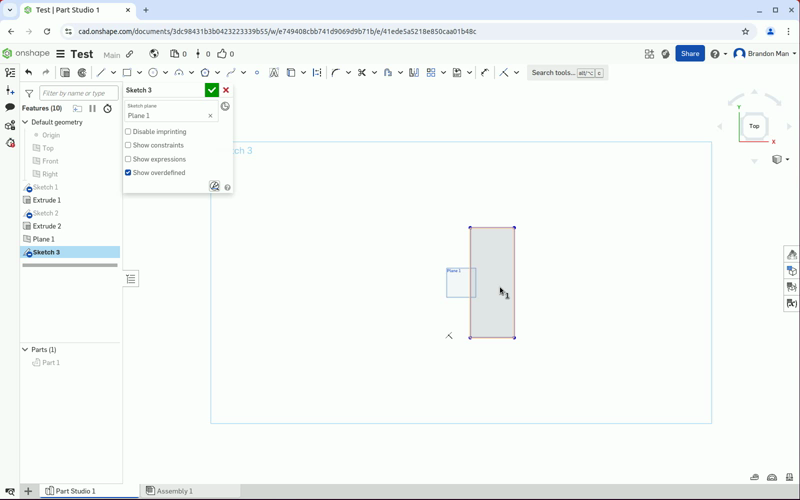
mouse_move(73, 352)
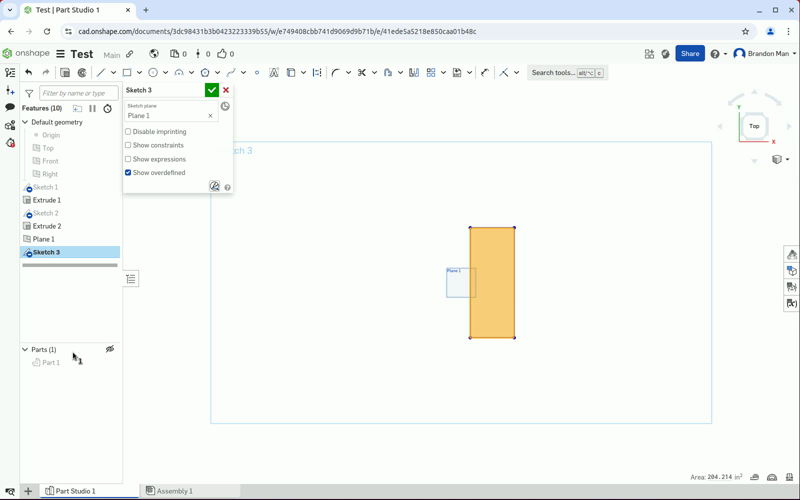
key(shift+y)
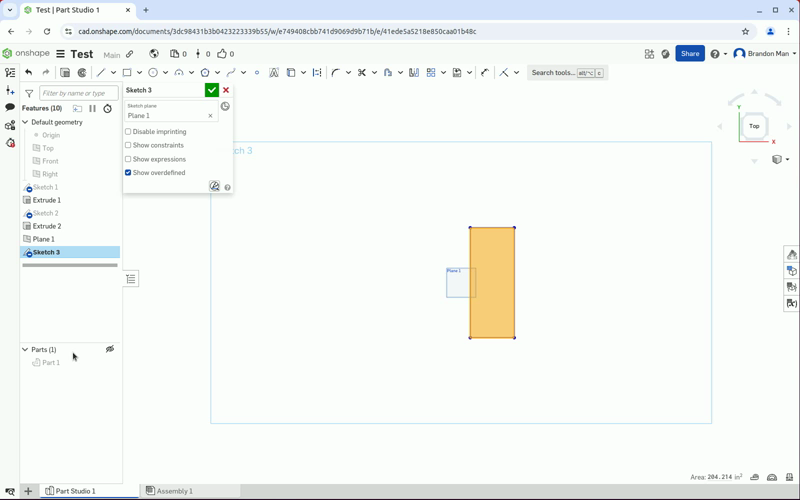
key(shift+e)
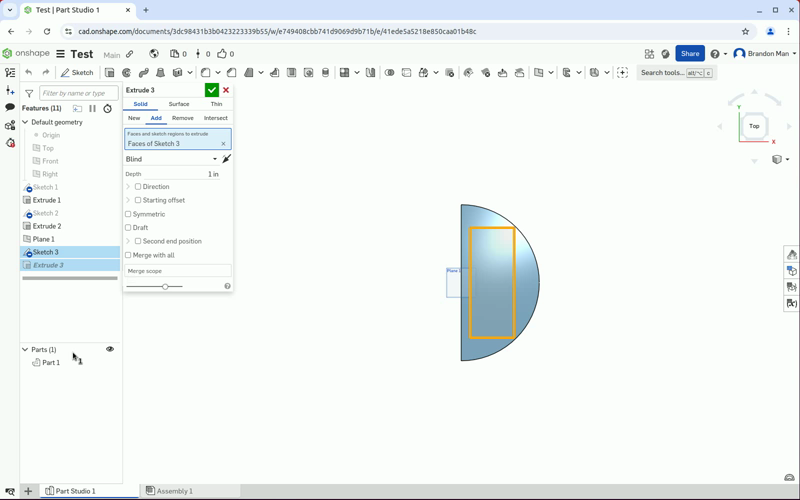
mouse_move(143, 106)
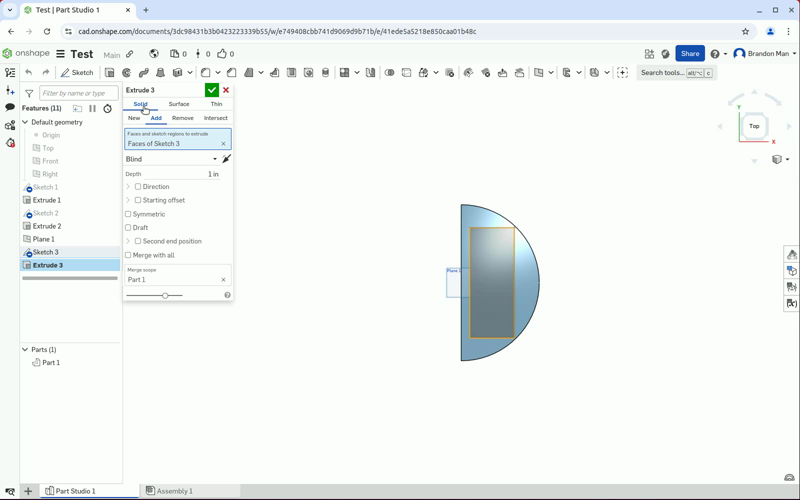
click(143, 106)
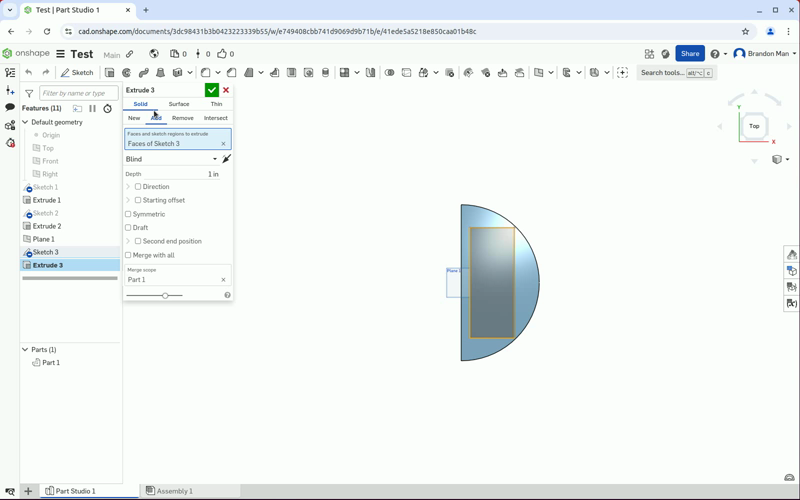
mouse_move(186, 120)
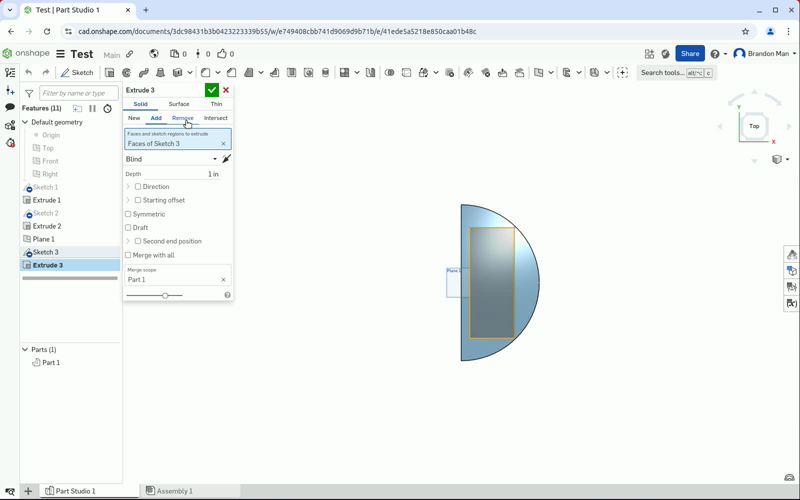
click(186, 120)
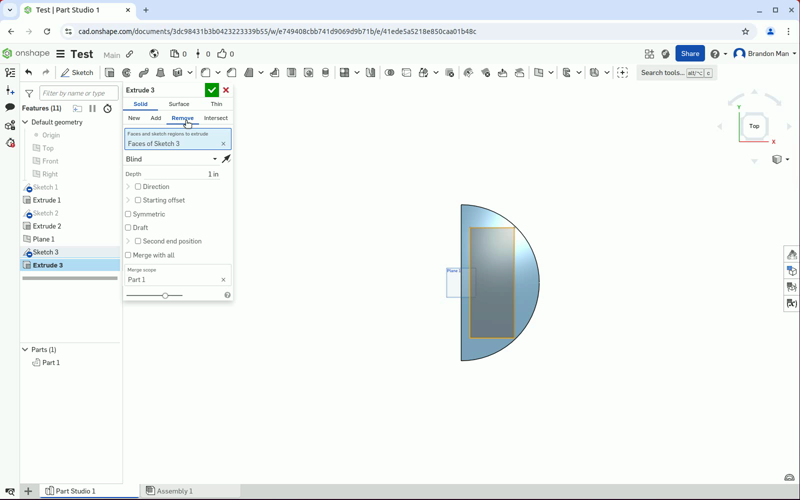
key(tab, 4)
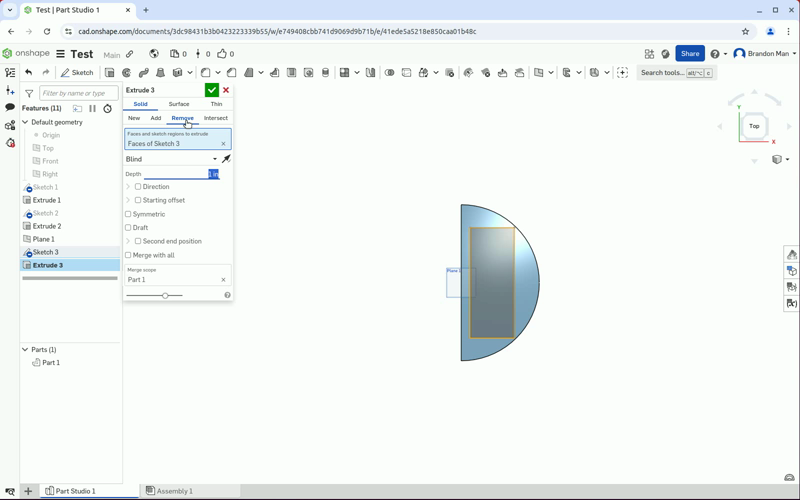
text(30.811)
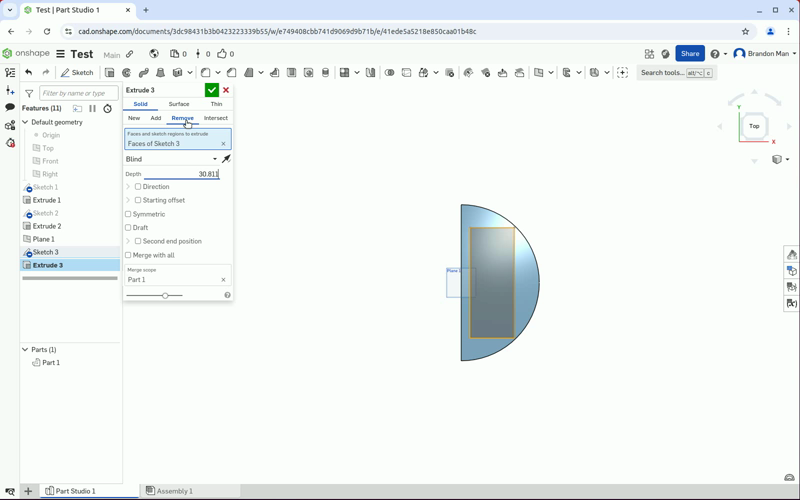
key(tab, 6)
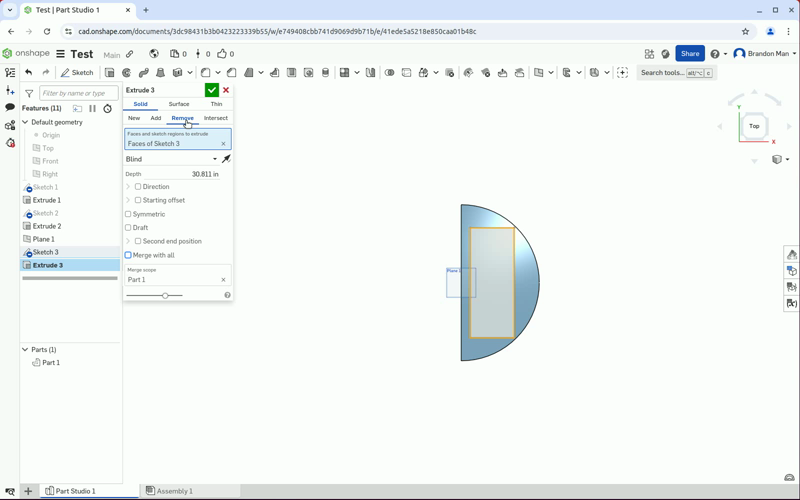
key(space)
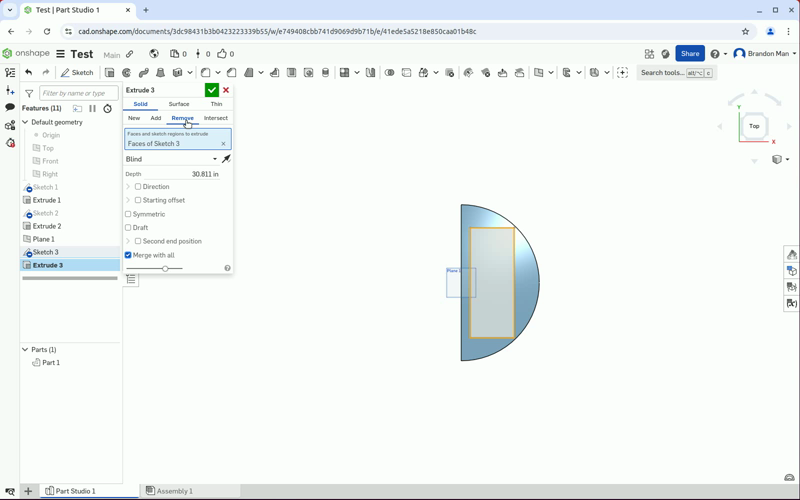
key(enter)
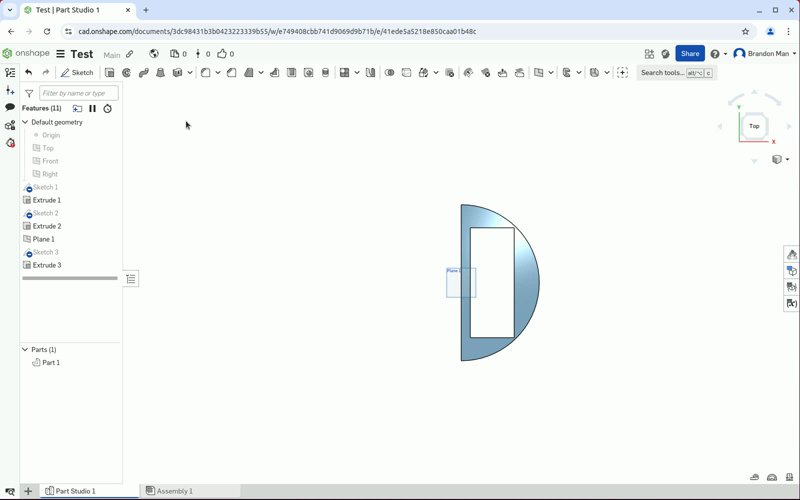
key(shift+h)
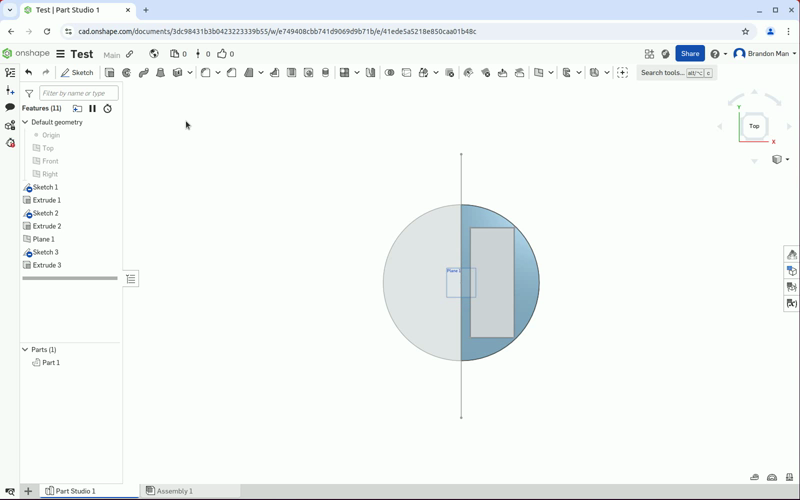
key(shift+h)
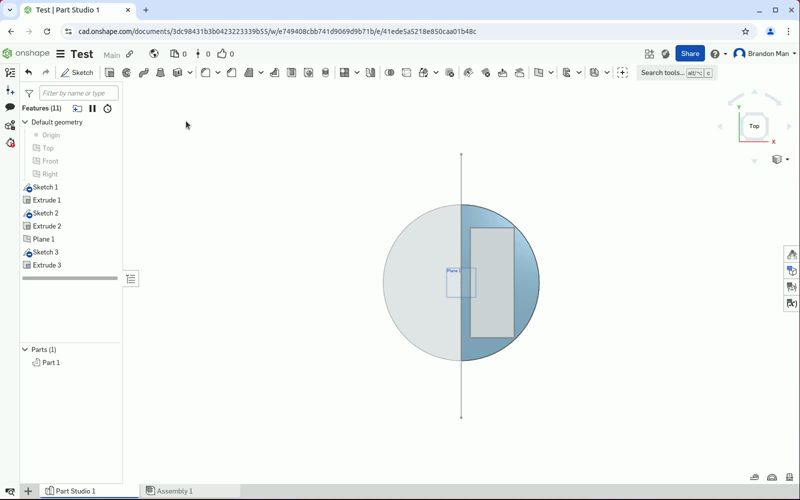
key(shift+7)
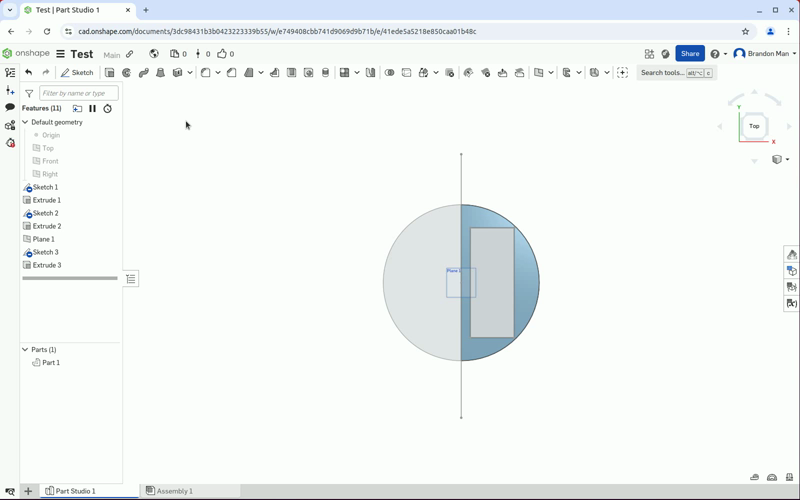
key(up, 3)
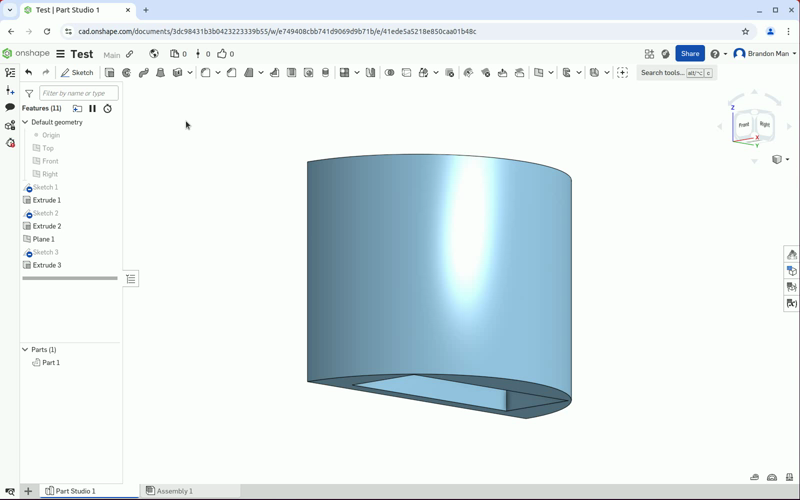
key(left, 3)
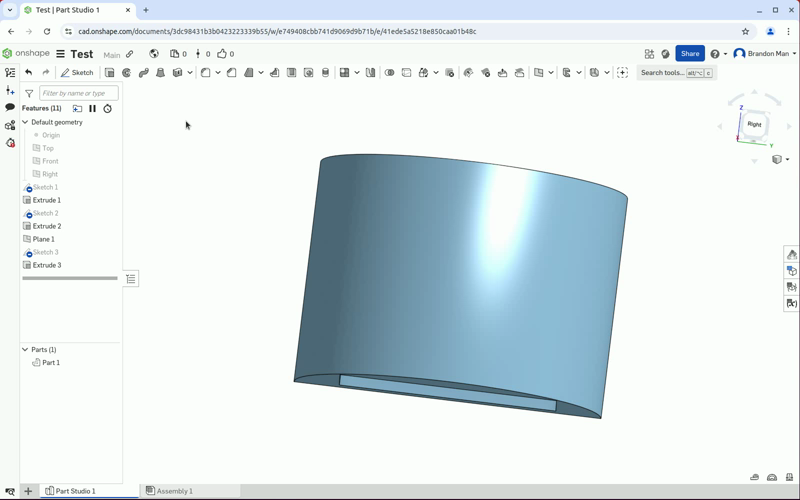
key(right, 3)
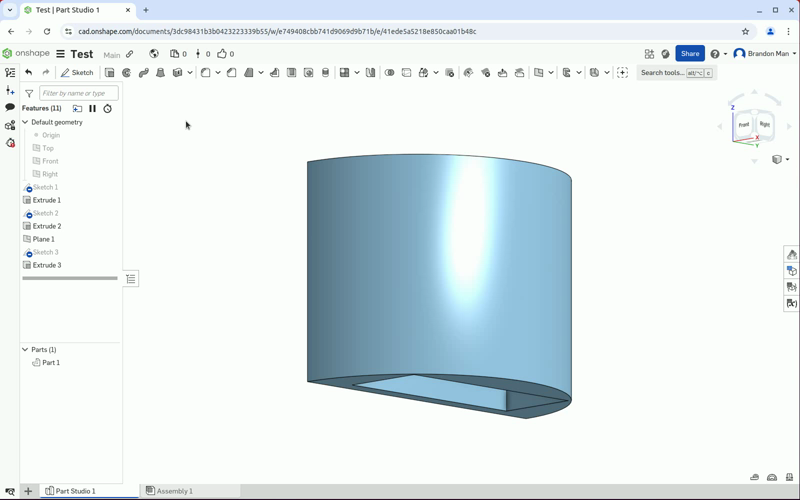
key(down, 3)
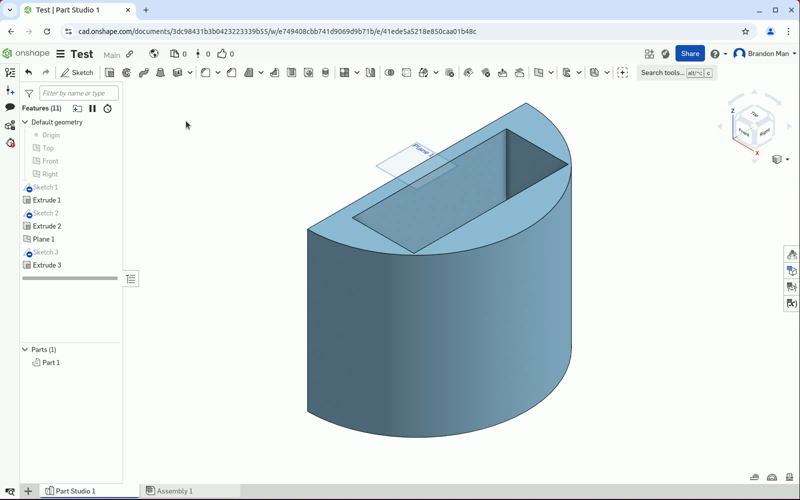
mouse_move(73, 189)
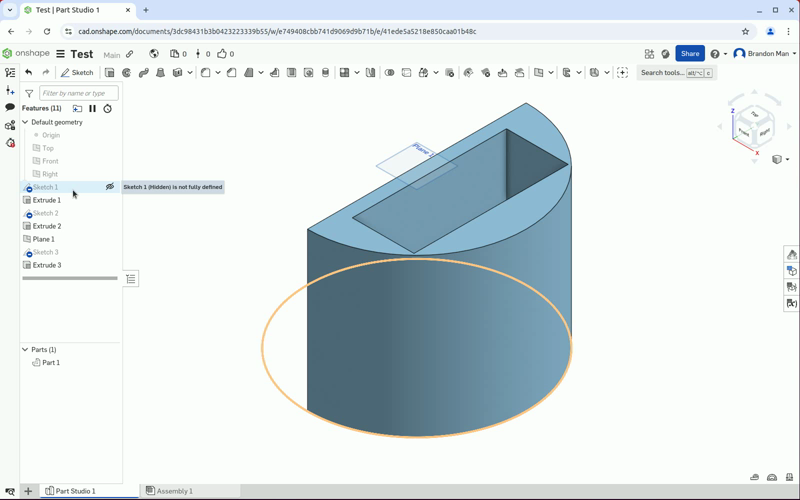
click(73, 189)